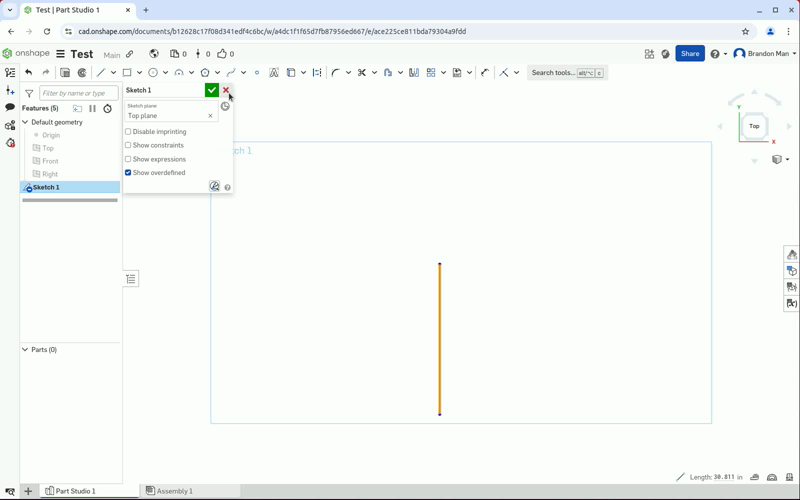
key(shift+h)
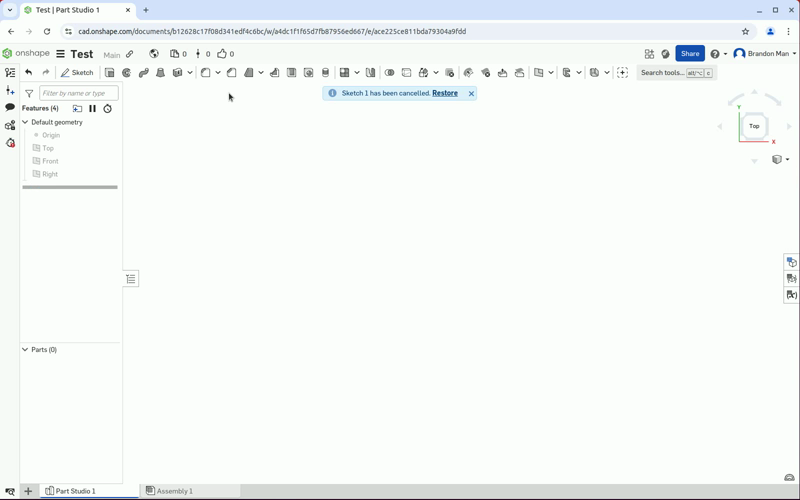
mouse_move(73, 352)
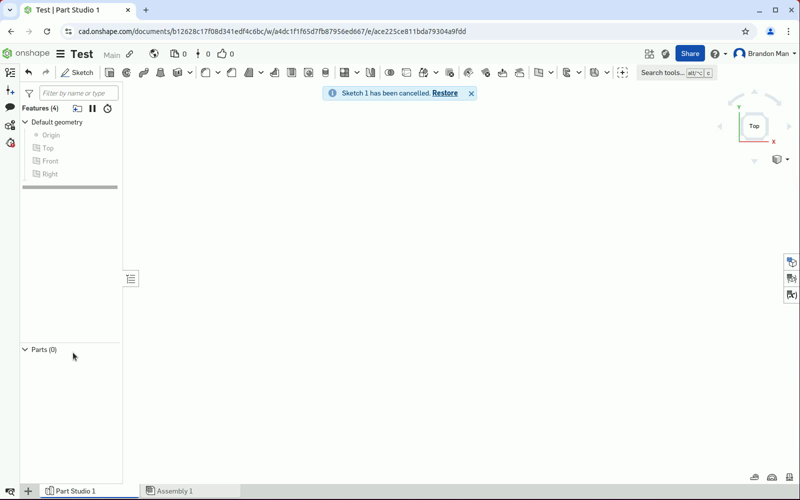
key(y)
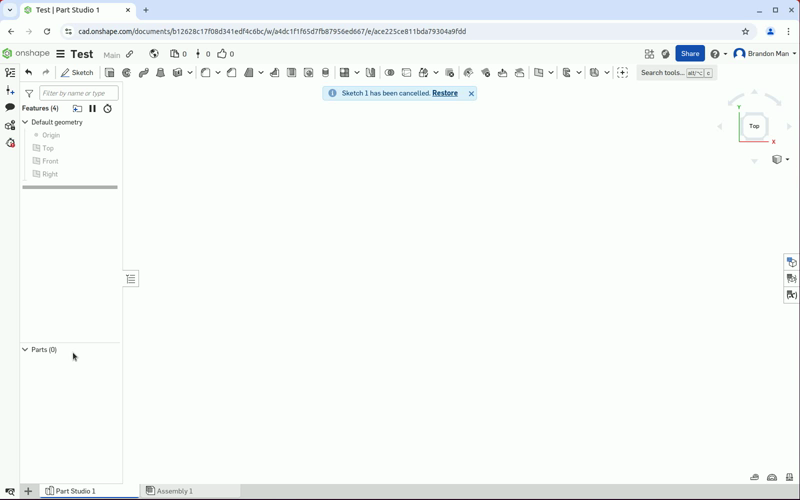
key(shift+p)
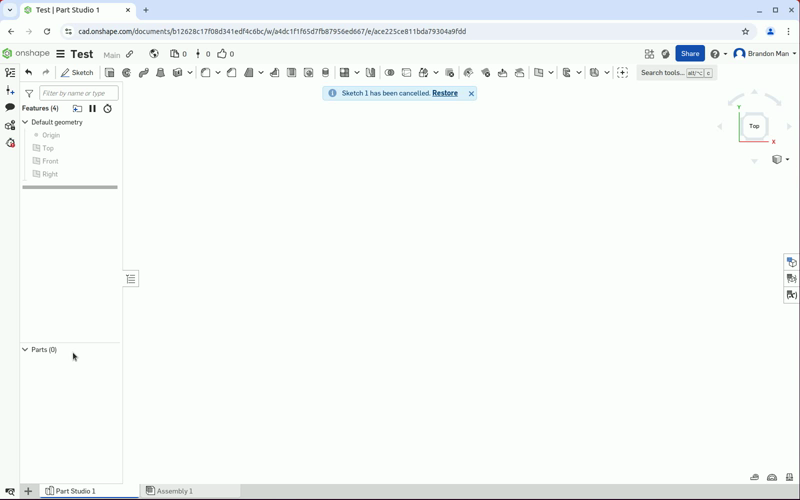
key(space)
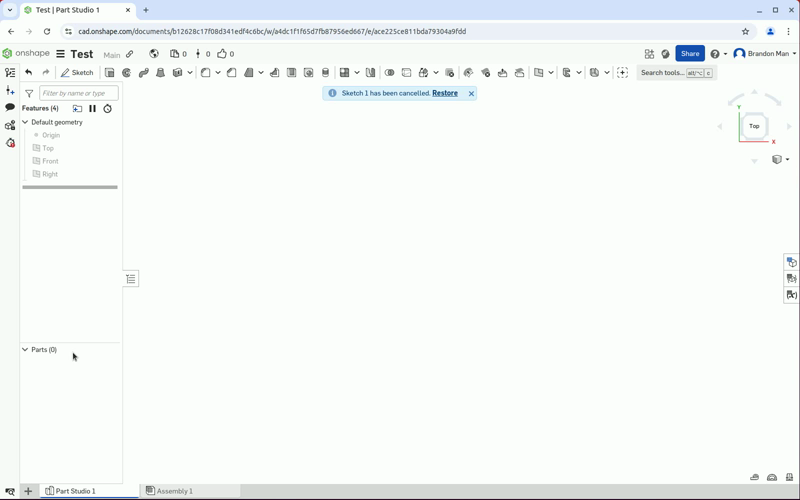
key_down(shift)
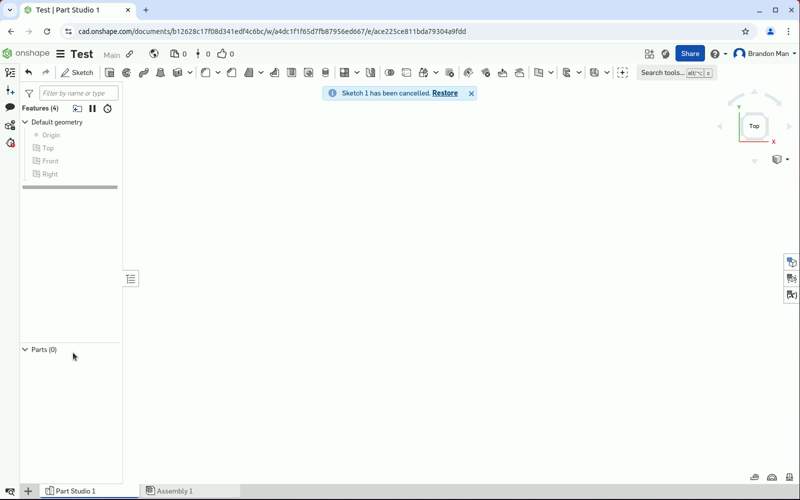
key(up)
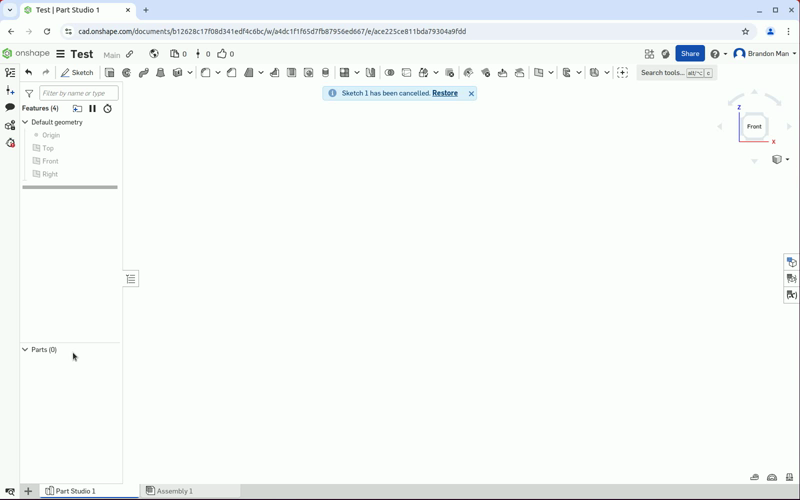
key_up(shift)
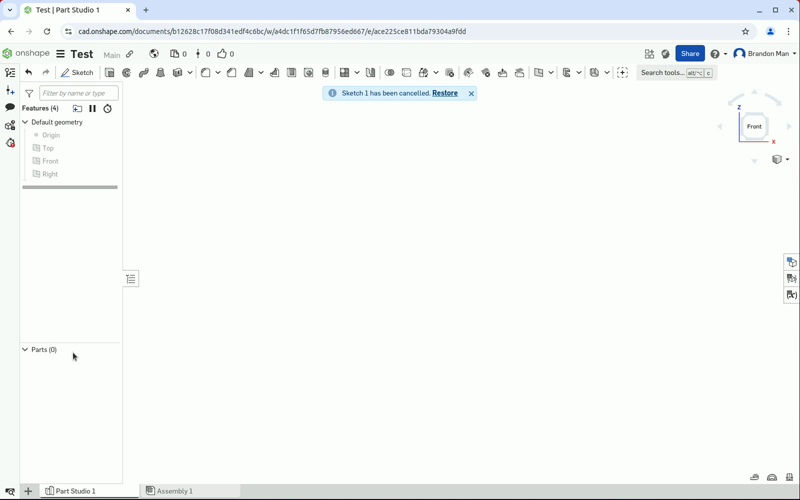
mouse_move(73, 352)
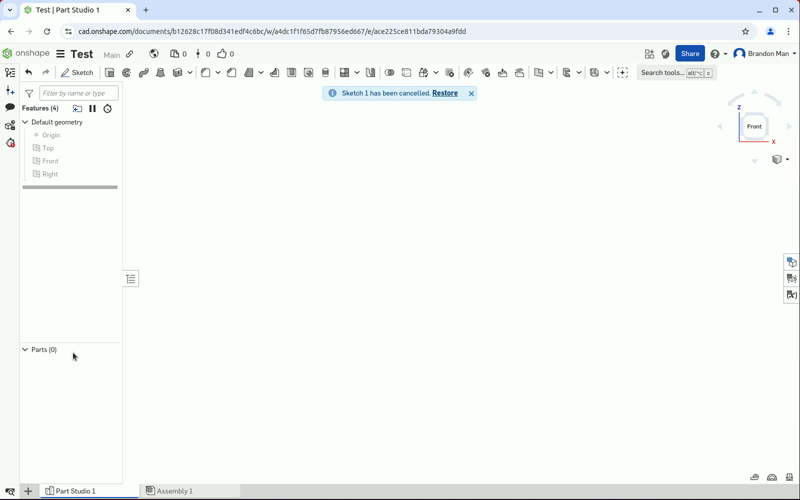
key(shift+y)
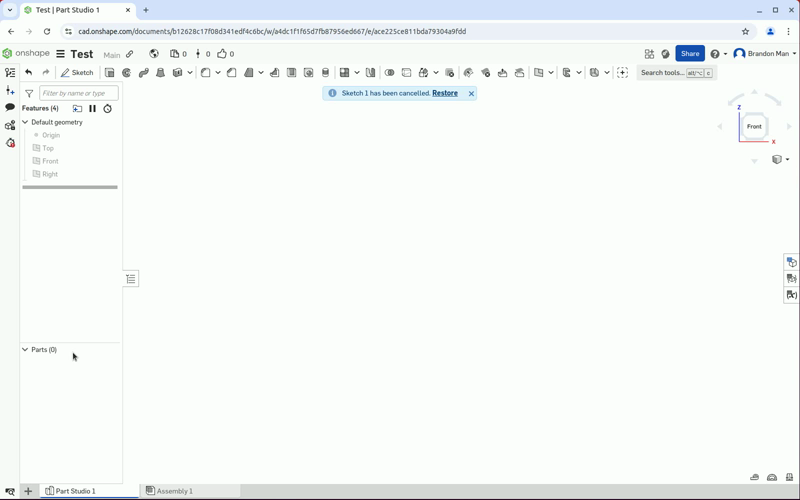
key(shift+s)
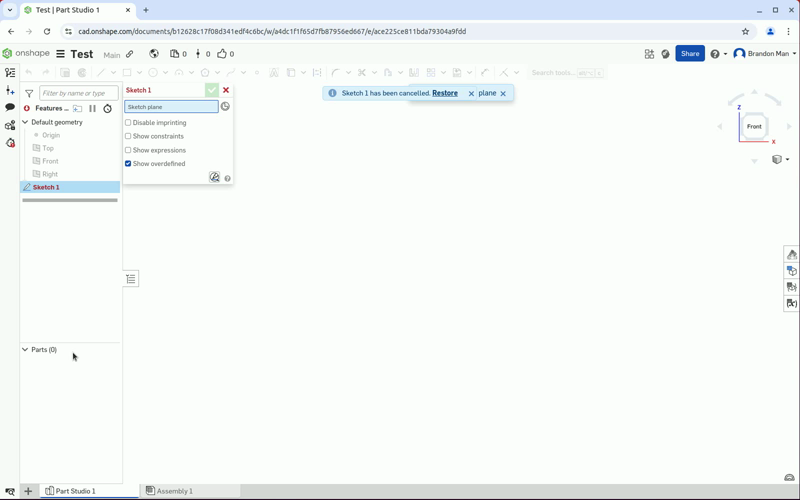
mouse_move(73, 163)
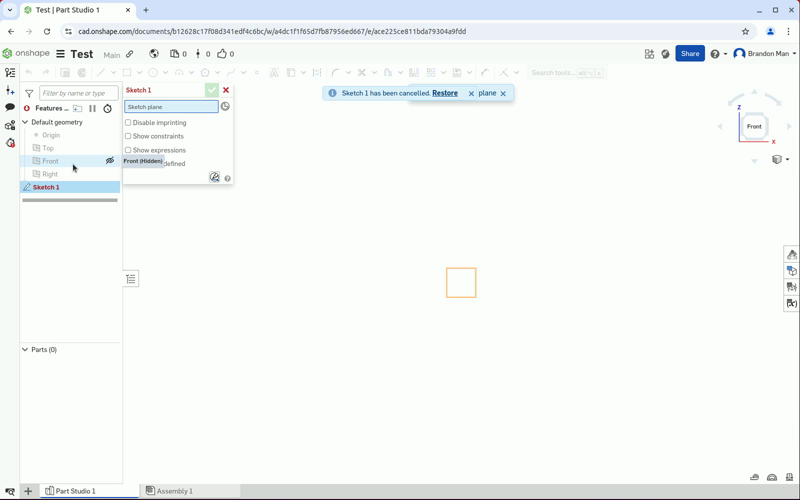
click(73, 163)
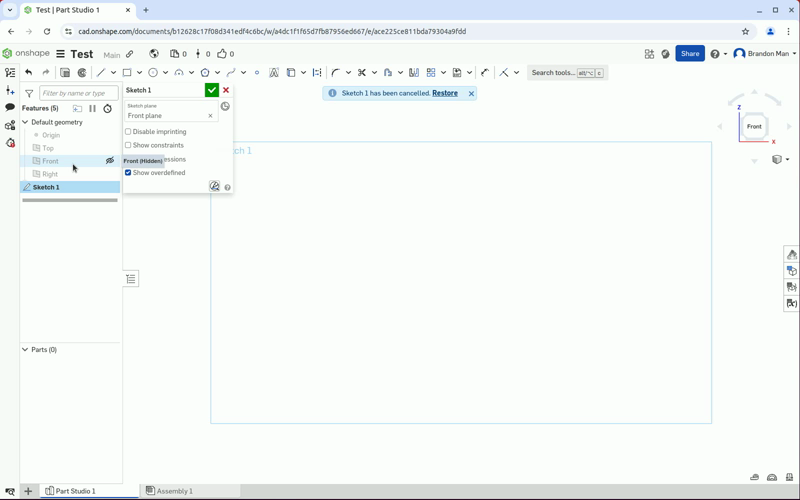
mouse_move(73, 352)
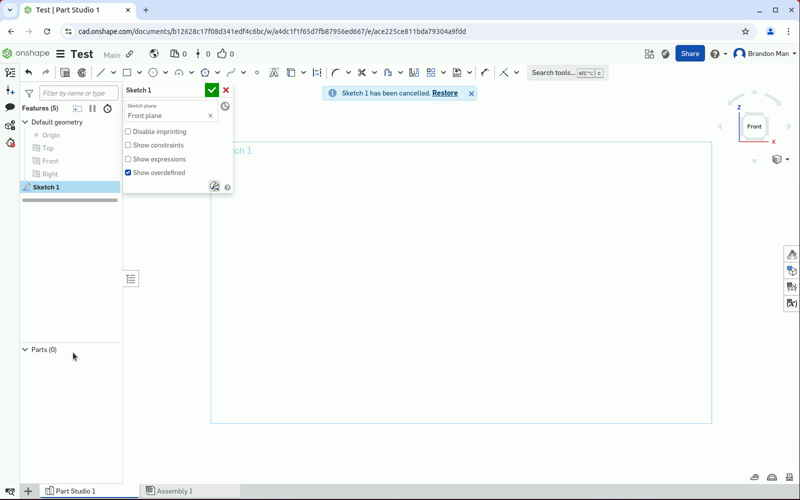
key(y)
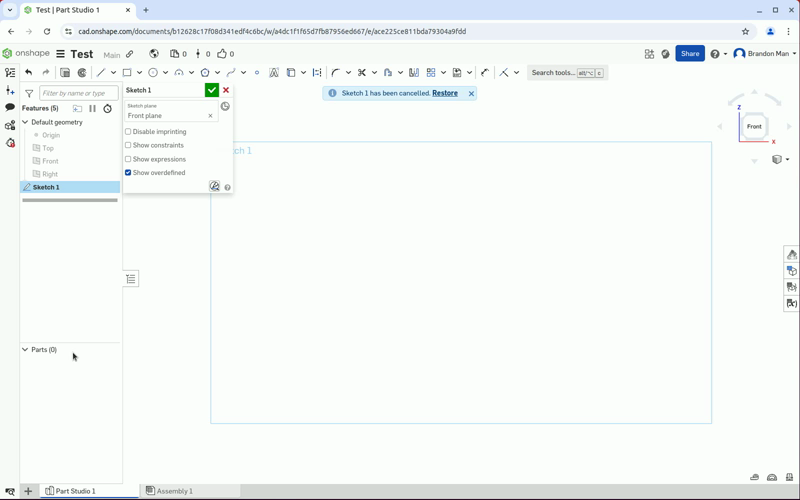
key(l)
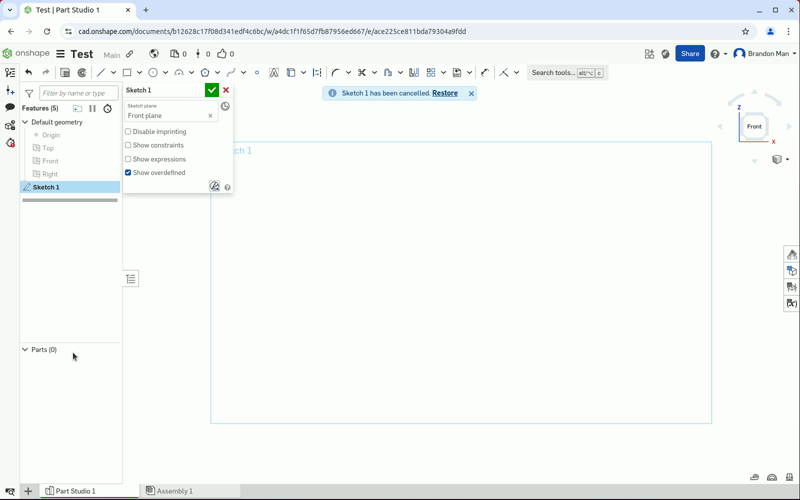
key_down(shift)
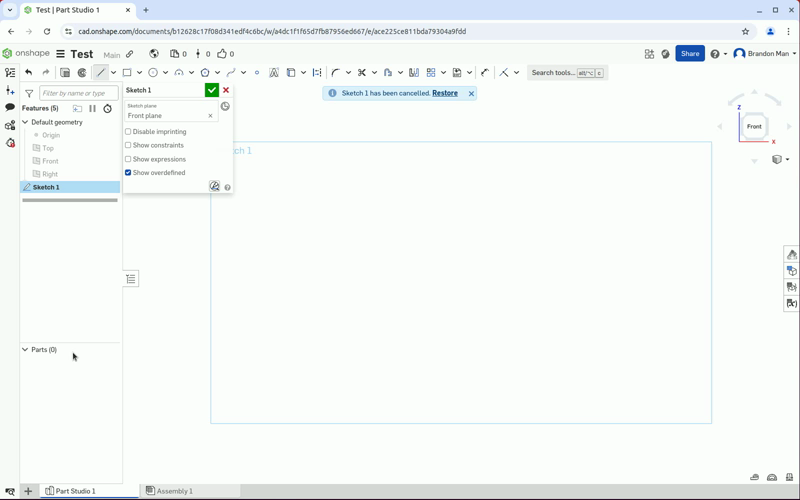
mouse_move(460, 293)
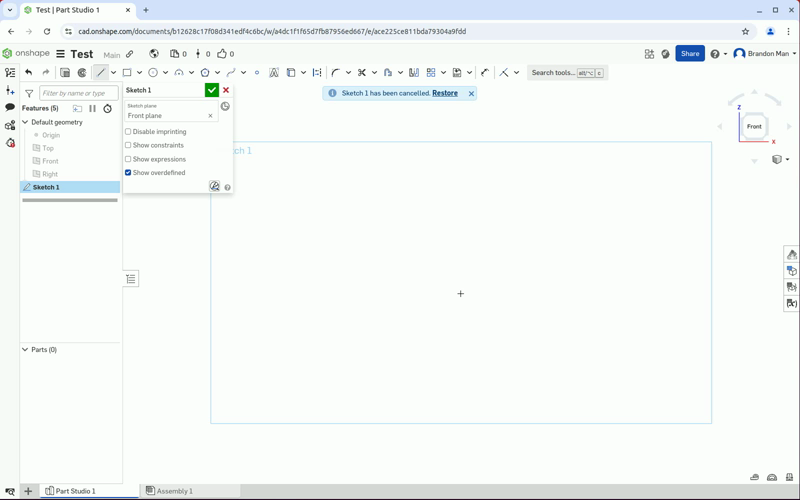
click(460, 293)
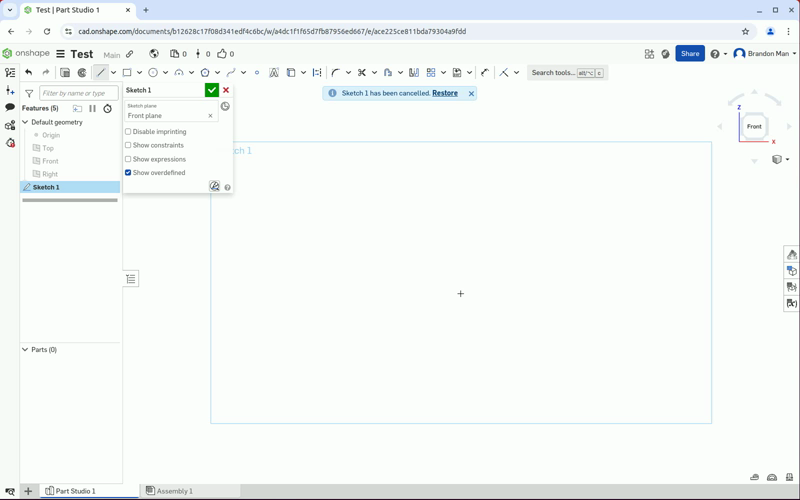
key_up(shift)
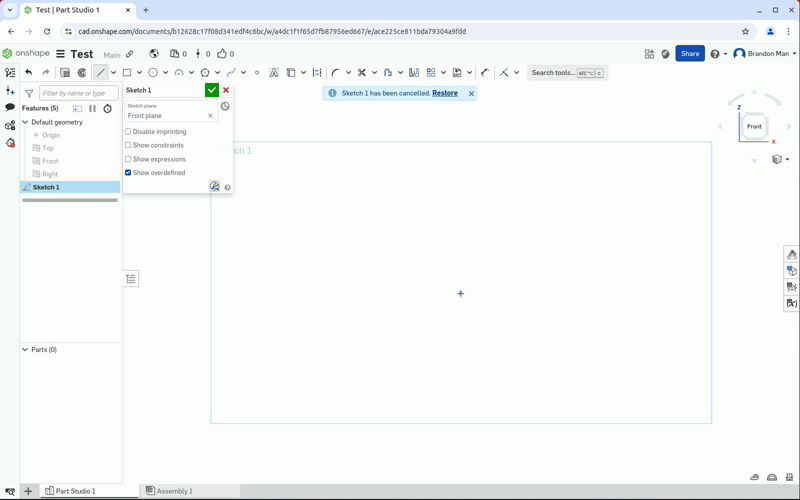
key_down(shift)
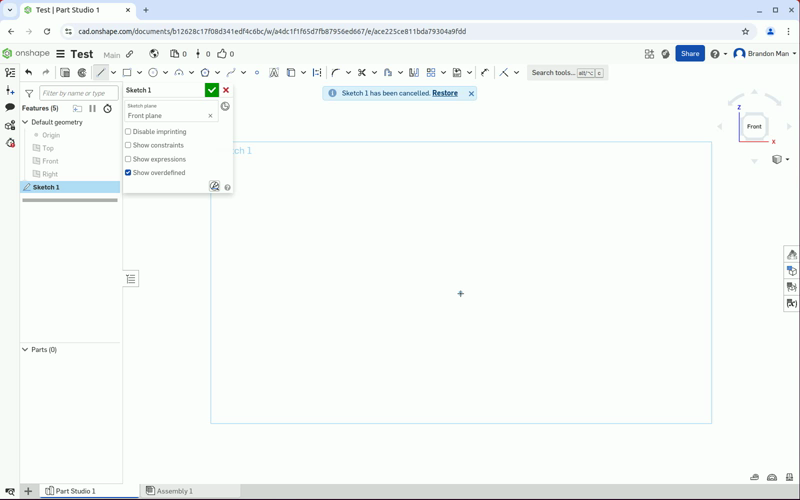
mouse_move(562, 293)
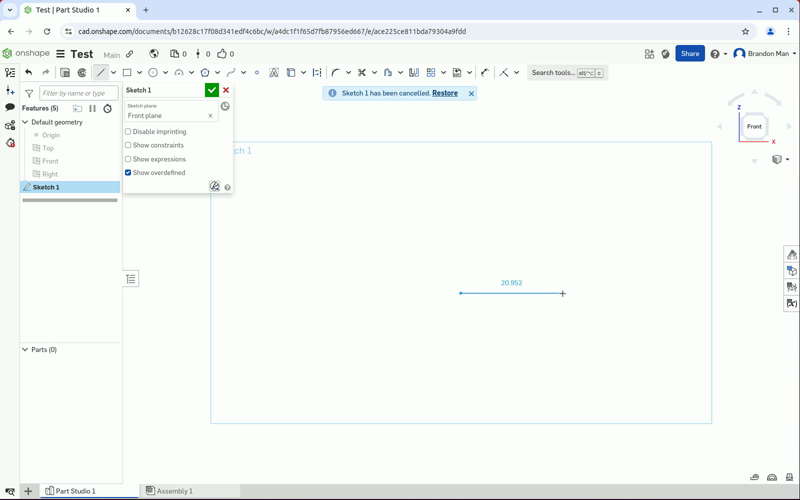
click(562, 293)
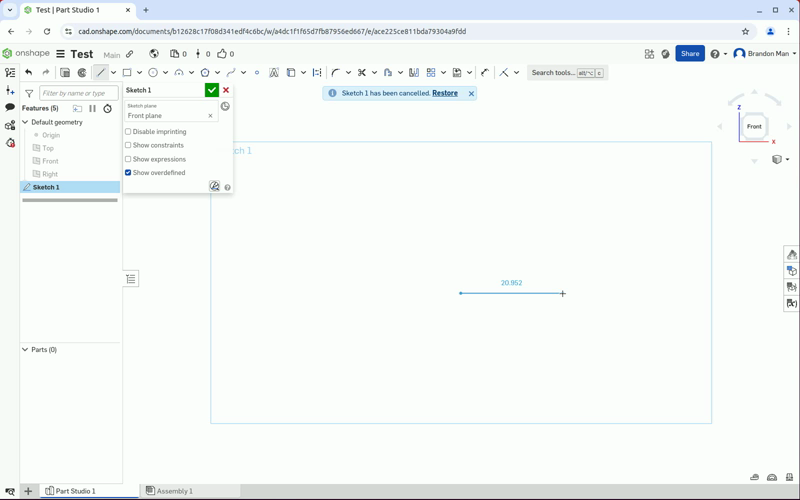
key_up(shift)
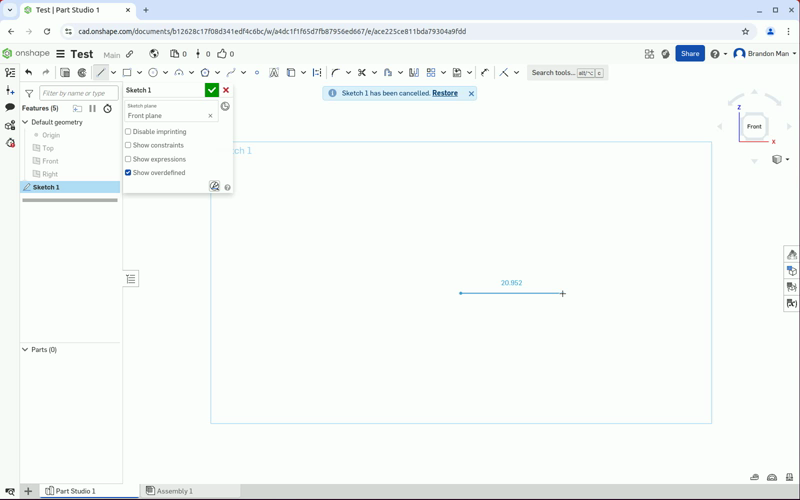
key(esc)
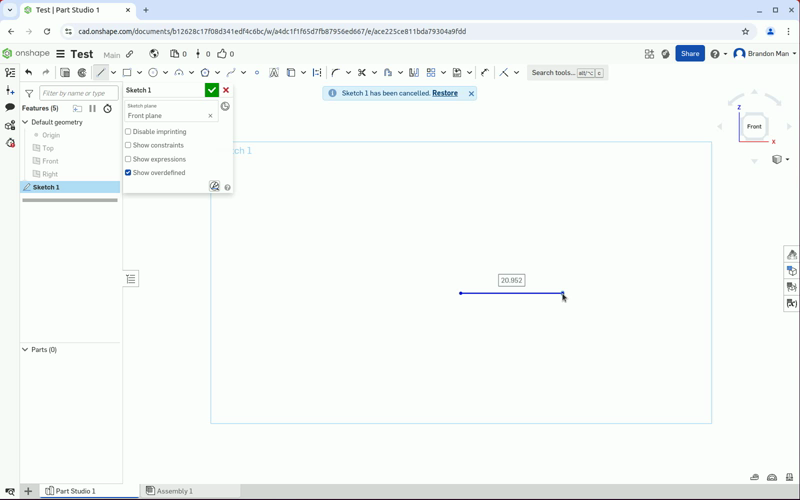
key(a)
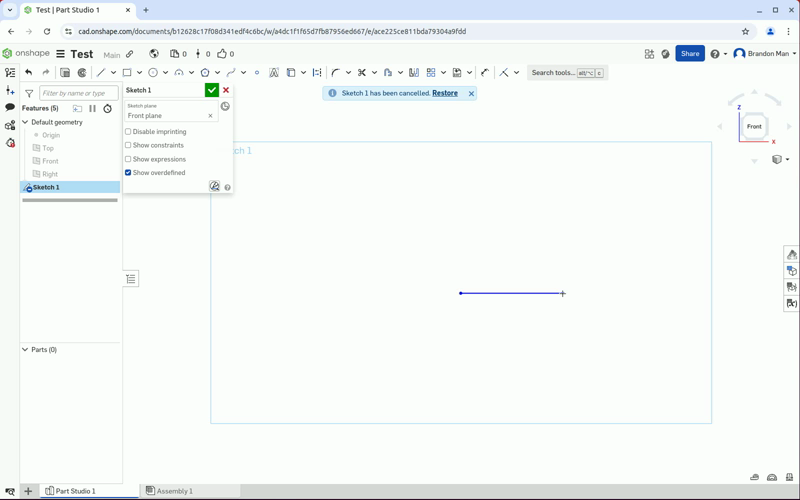
mouse_move(562, 293)
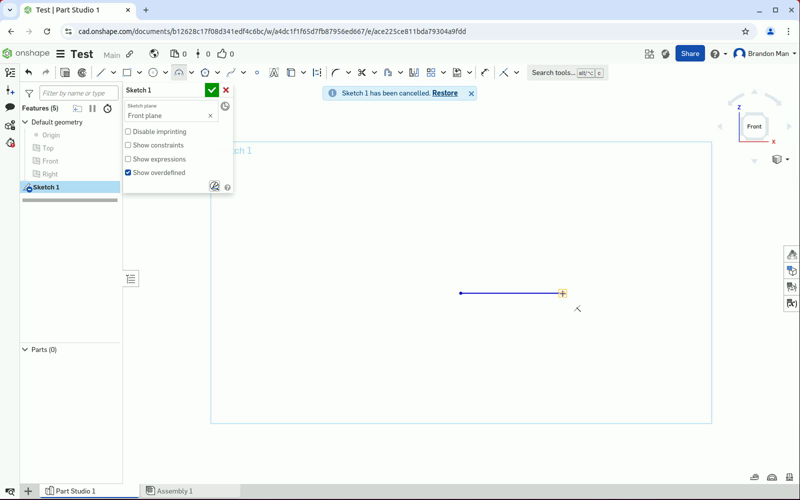
click(562, 293)
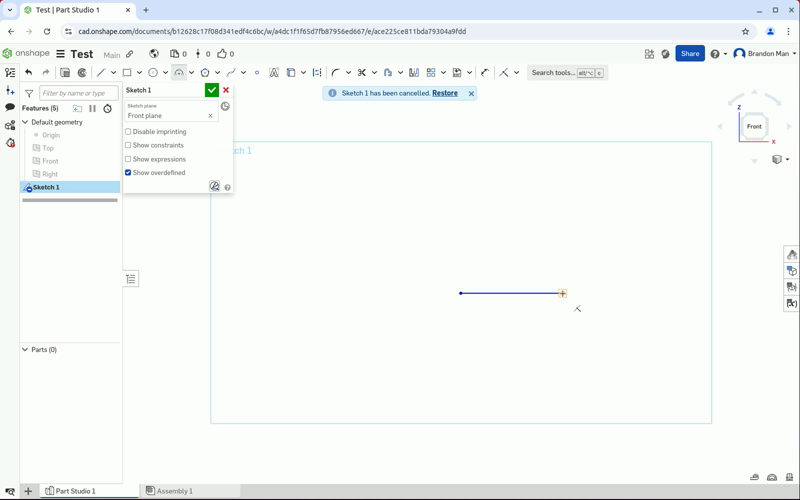
key_down(shift)
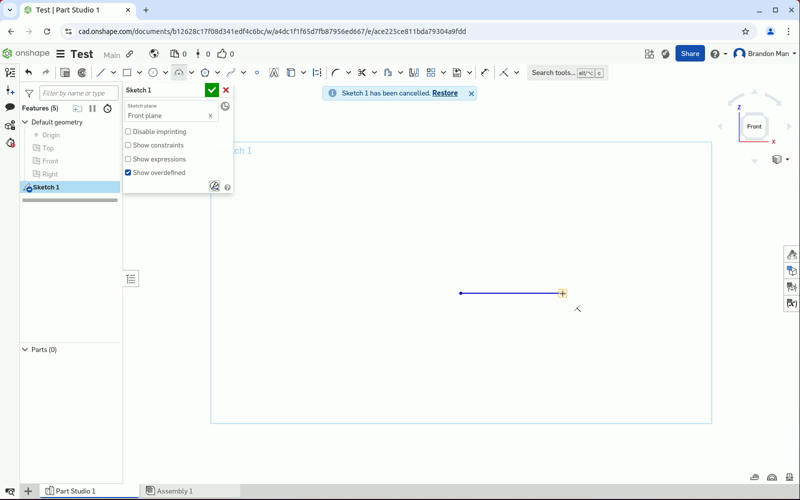
mouse_move(562, 272)
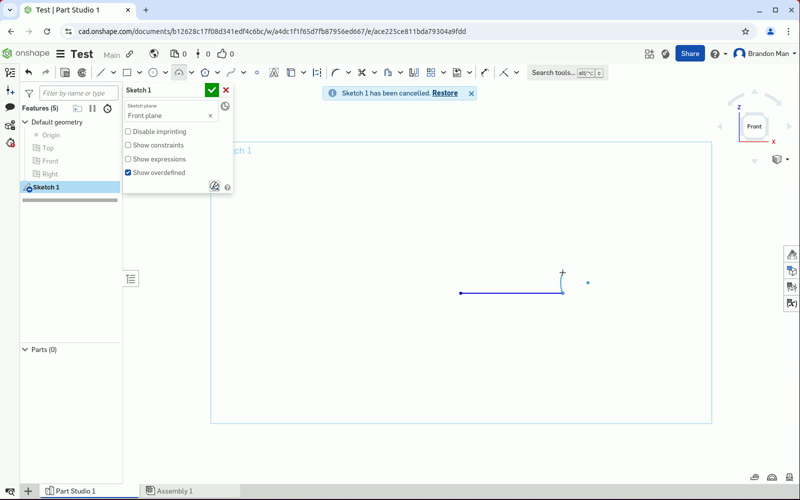
click(562, 272)
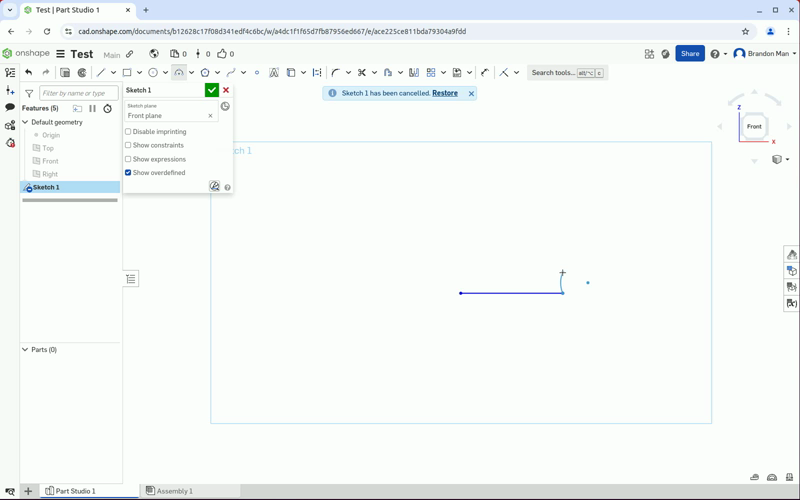
mouse_move(573, 282)
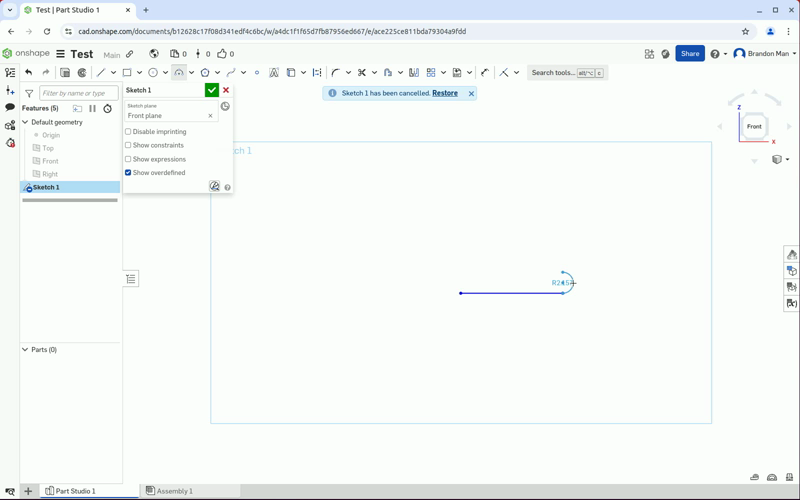
click(573, 282)
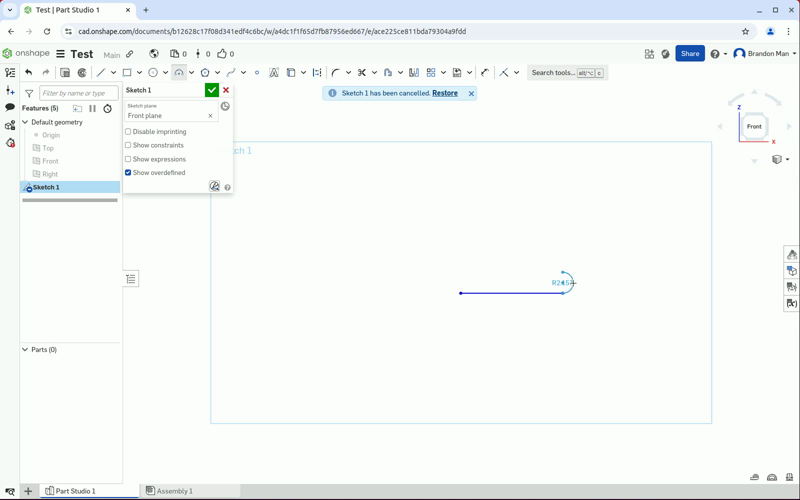
key_up(shift)
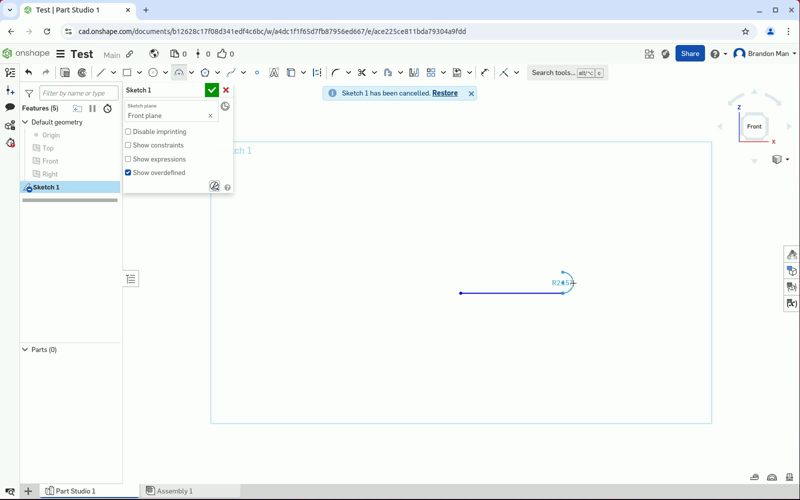
key(esc)
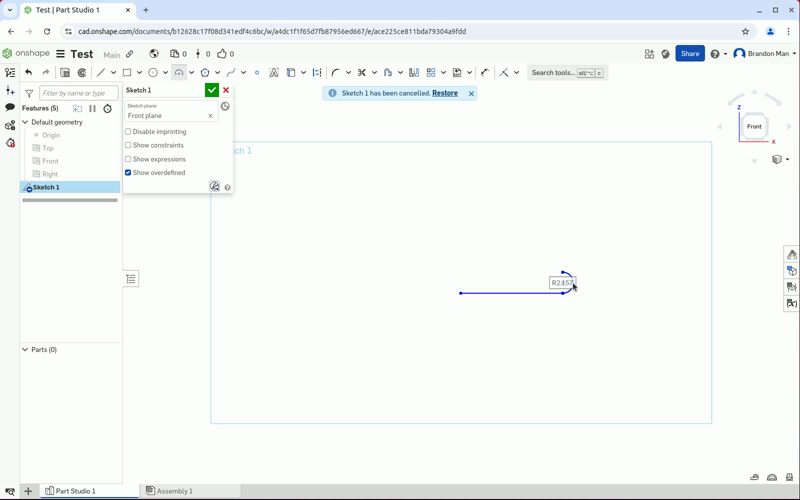
key(l)
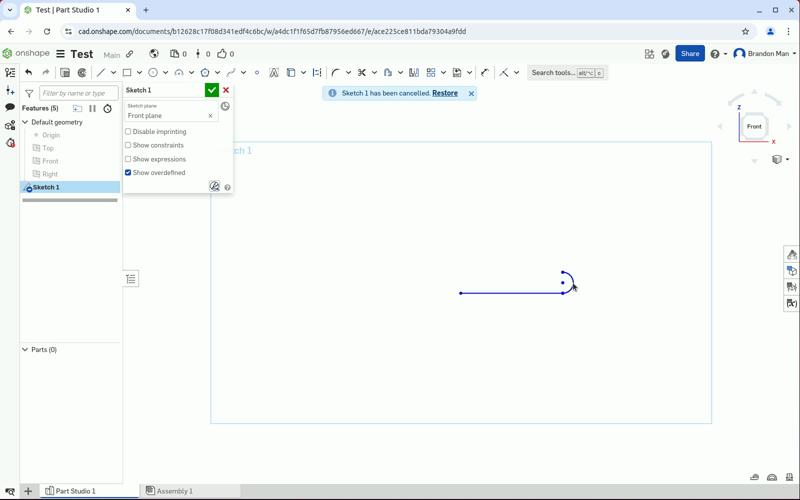
mouse_move(562, 272)
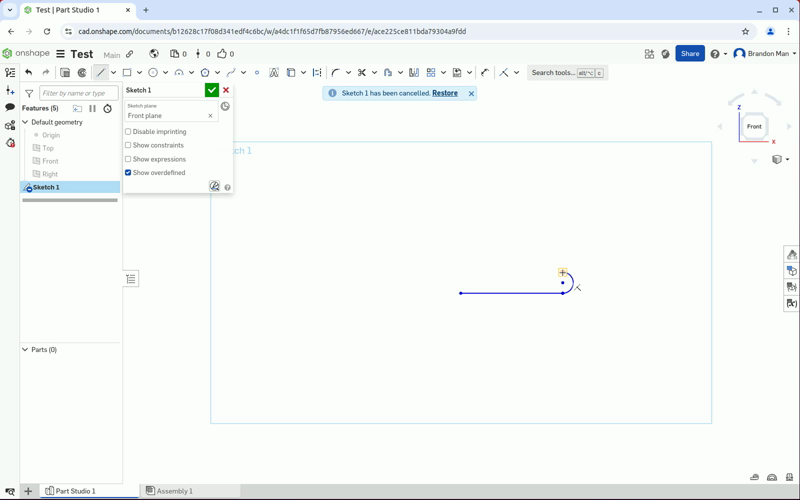
click(562, 272)
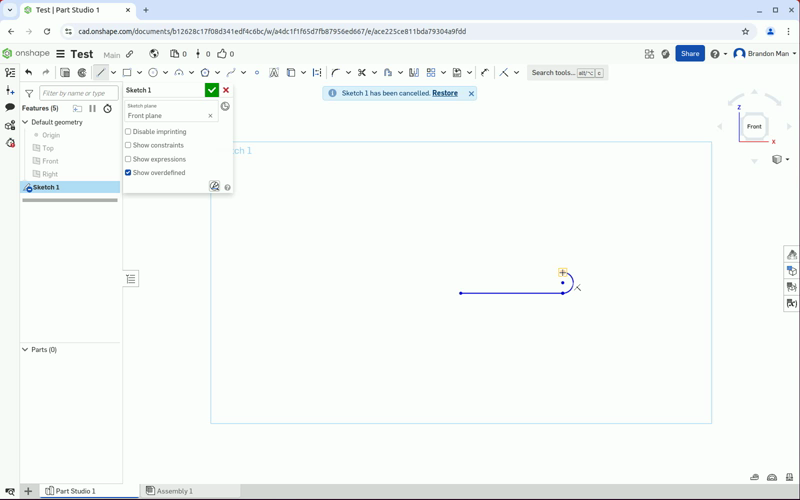
key_down(shift)
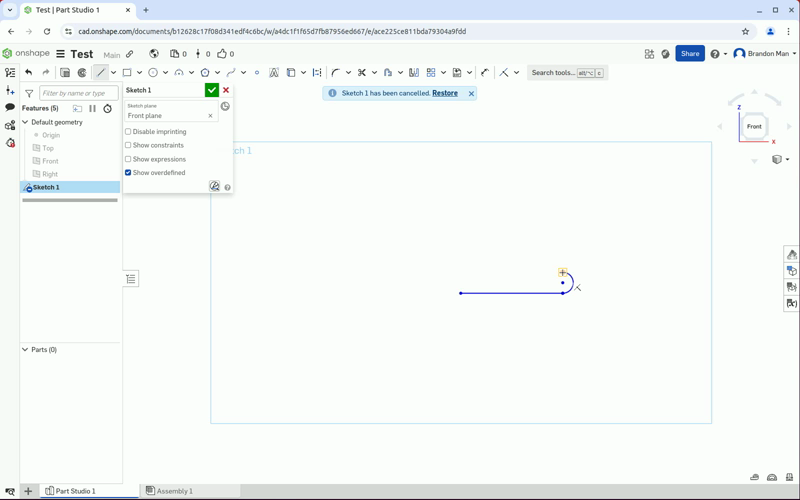
mouse_move(460, 272)
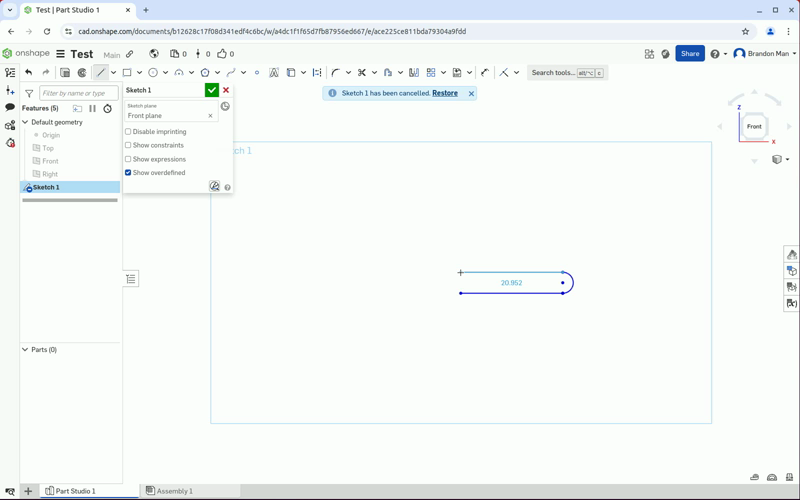
click(460, 272)
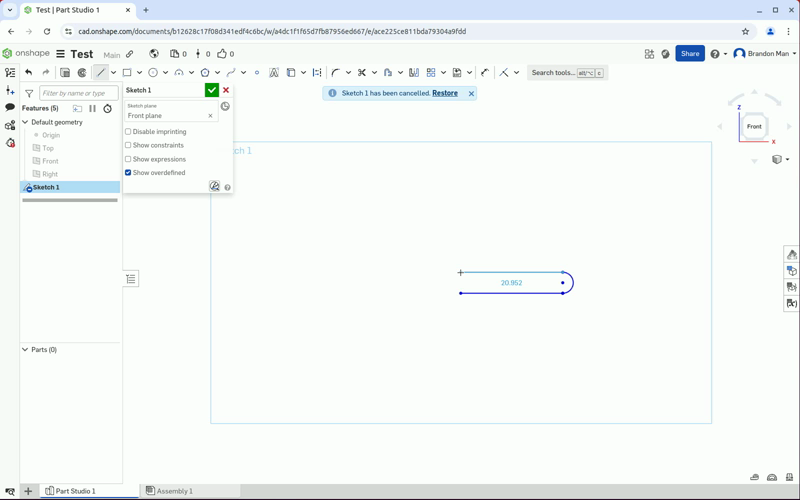
key_up(shift)
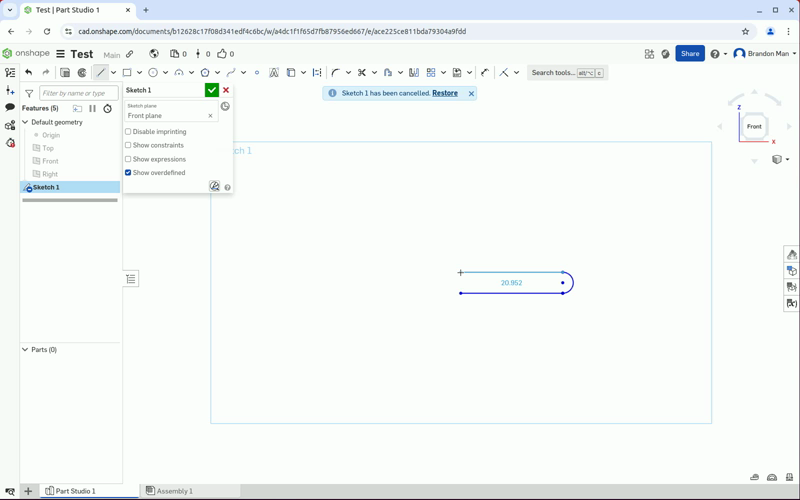
key(esc)
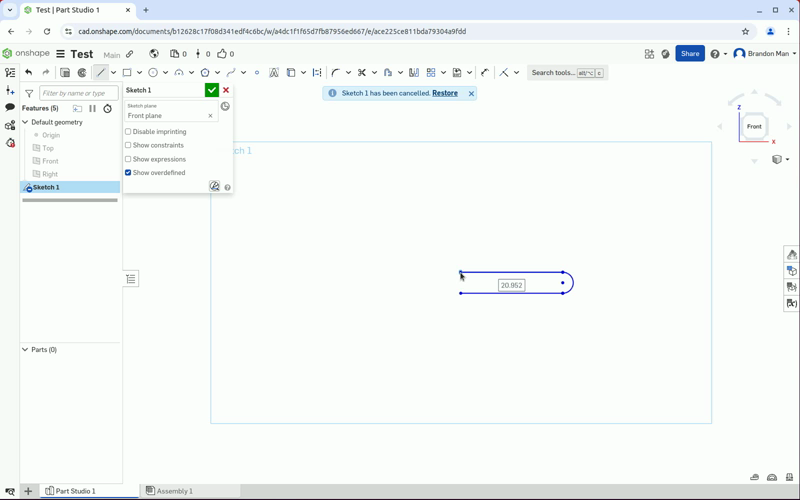
key(a)
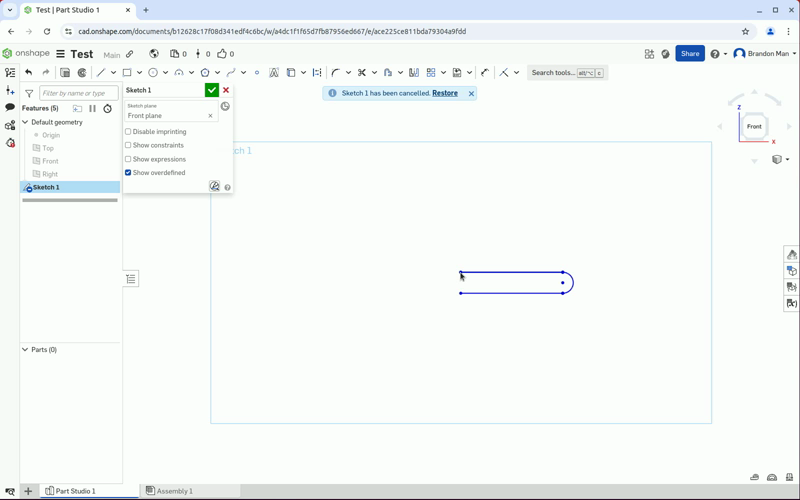
mouse_move(460, 272)
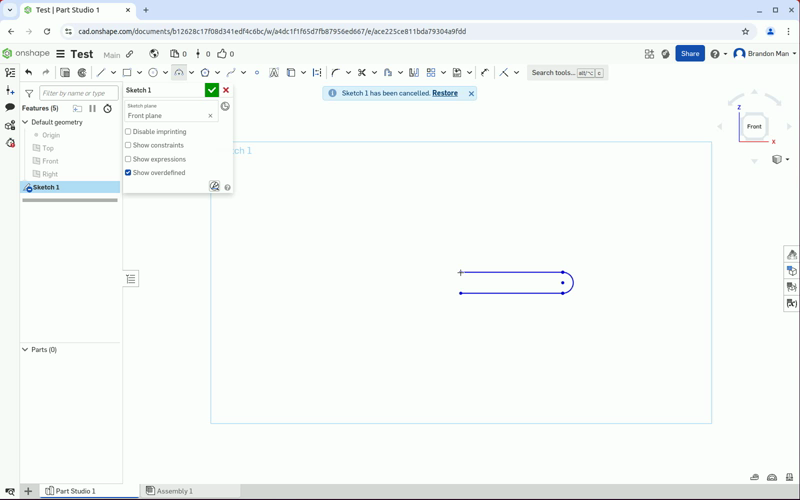
click(460, 272)
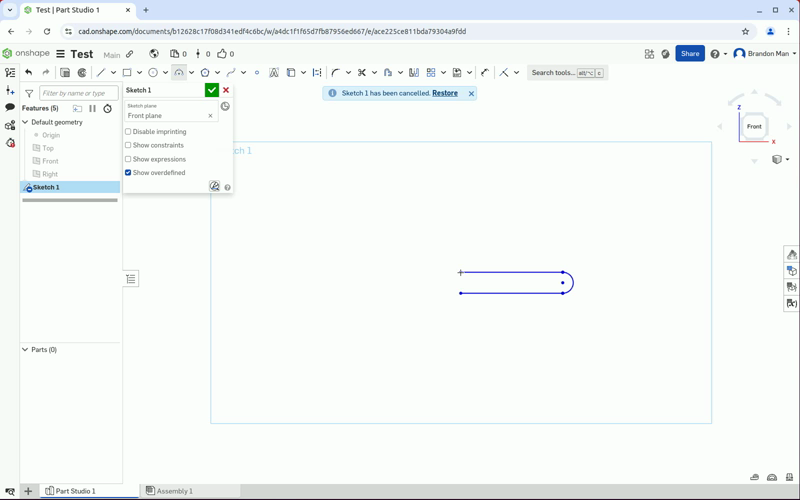
mouse_move(460, 293)
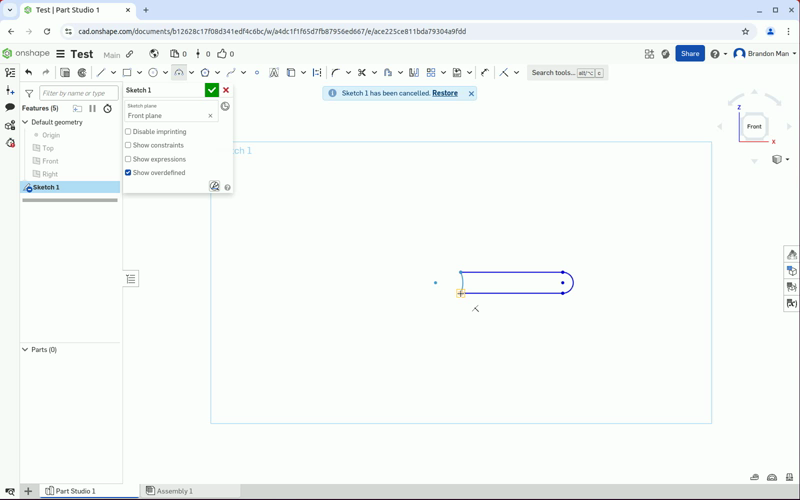
click(460, 293)
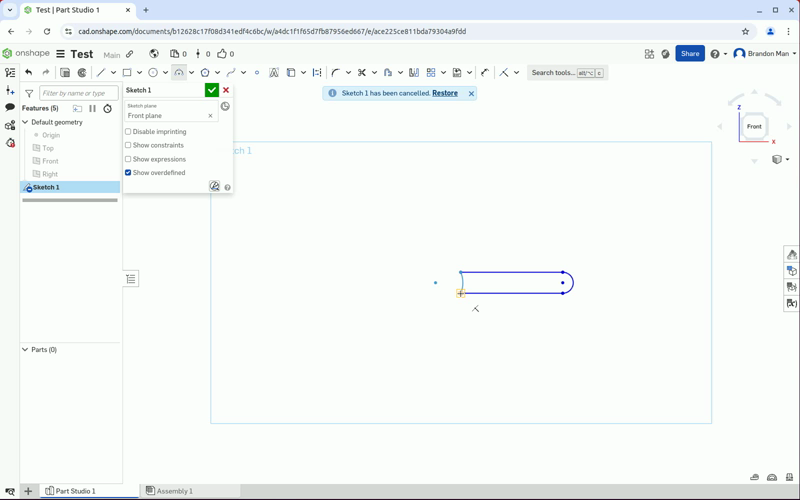
key_down(shift)
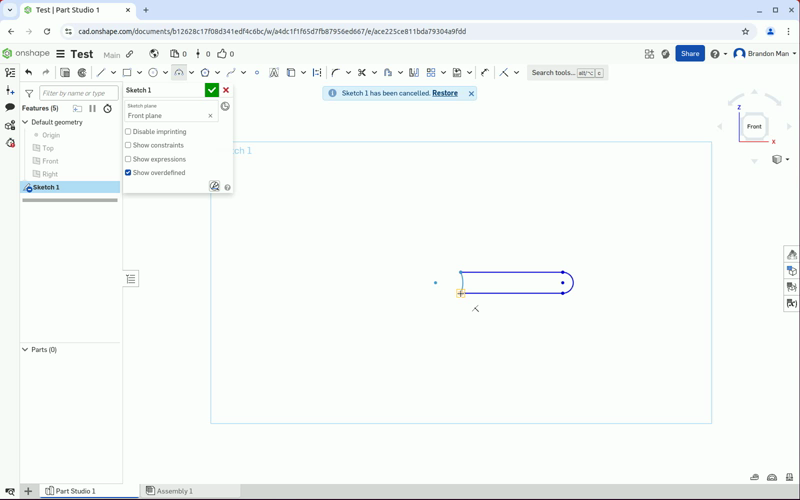
mouse_move(450, 282)
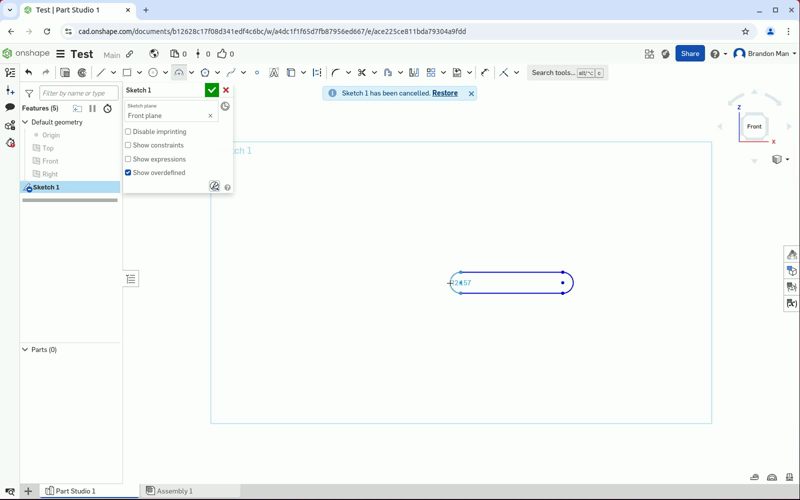
click(450, 282)
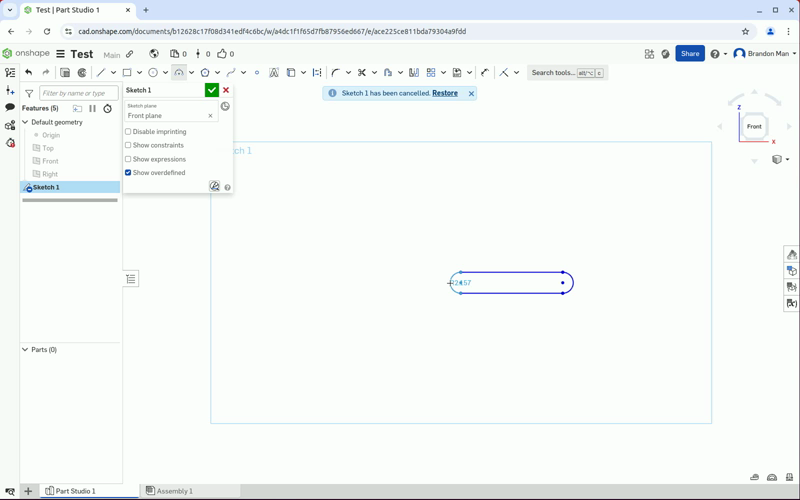
key_up(shift)
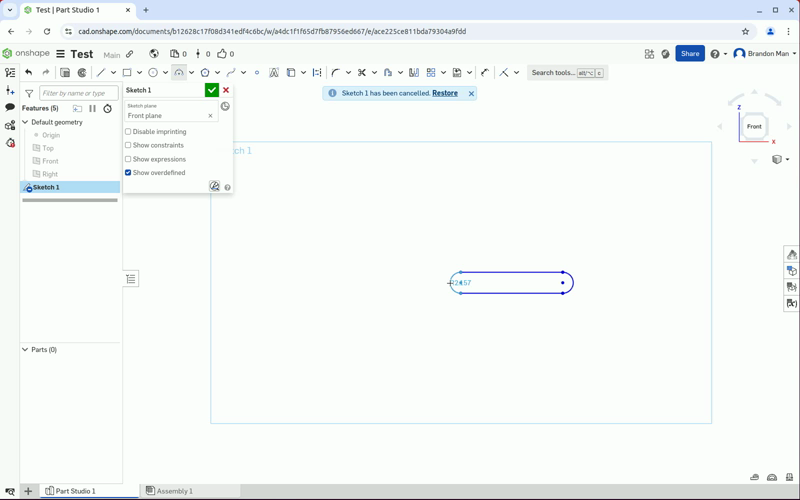
key(esc)
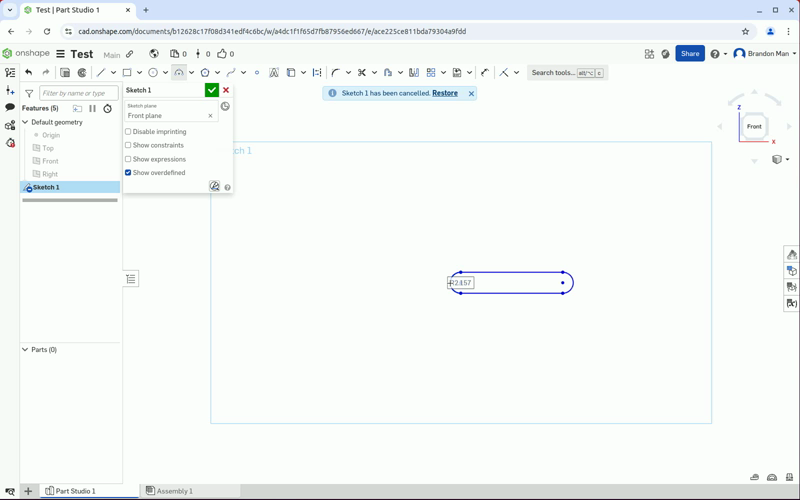
key(c)
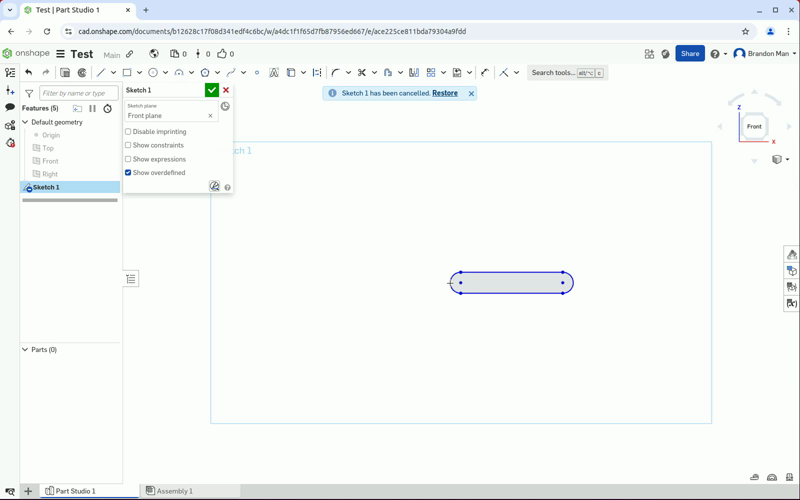
key_down(shift)
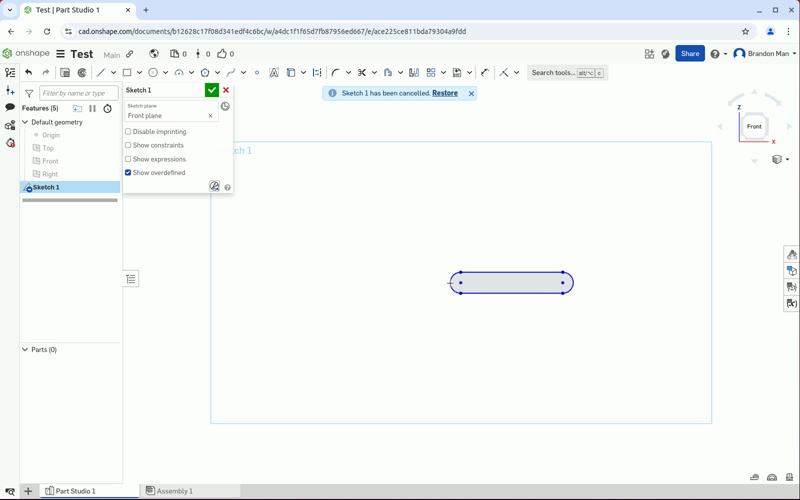
mouse_move(460, 282)
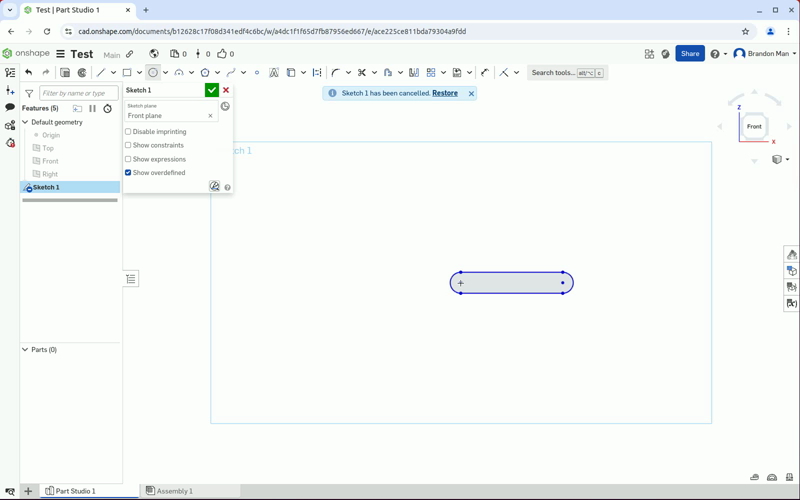
click(460, 282)
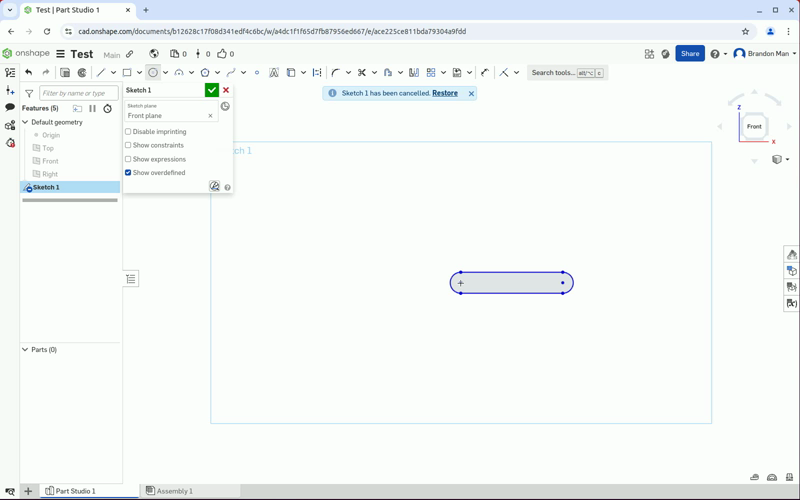
key_up(shift)
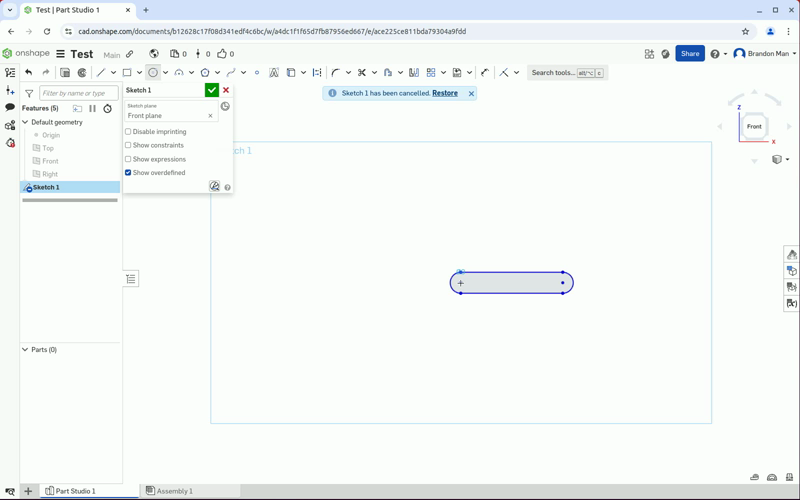
mouse_move(465, 282)
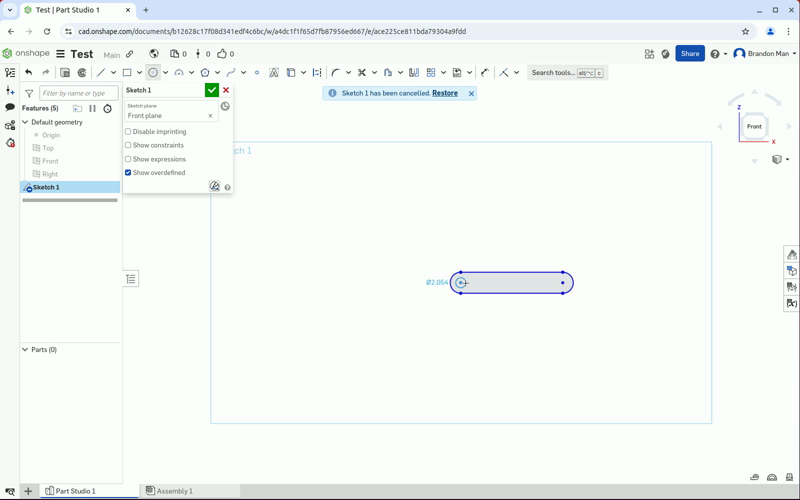
click(465, 282)
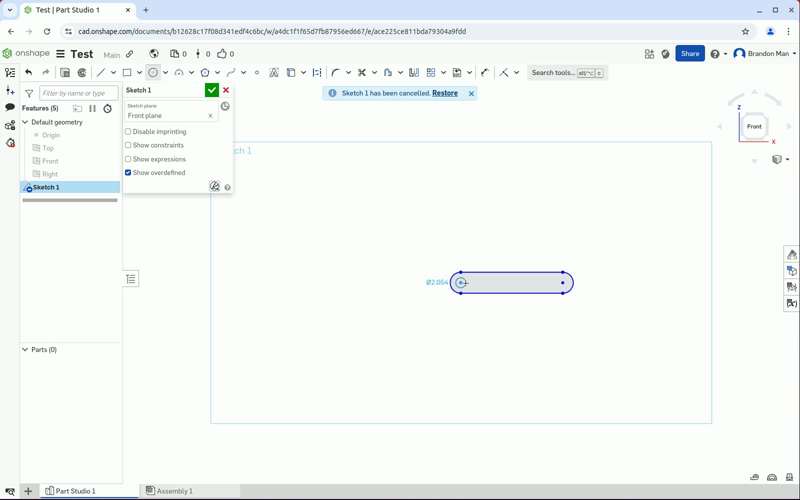
key(esc)
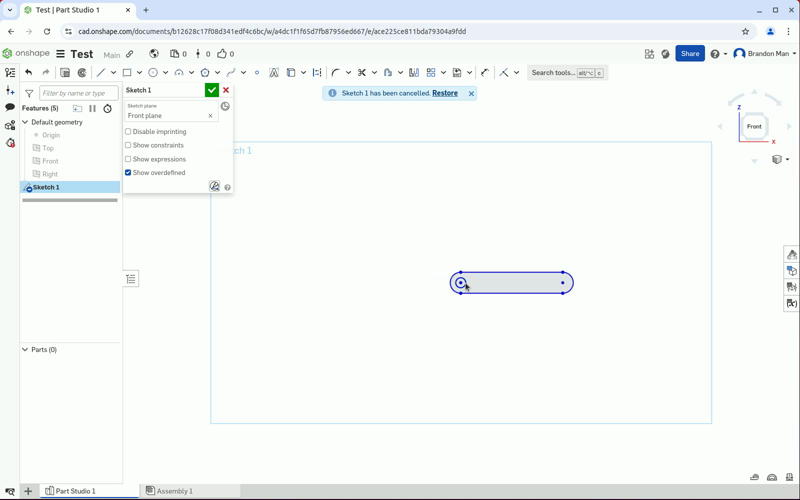
key(c)
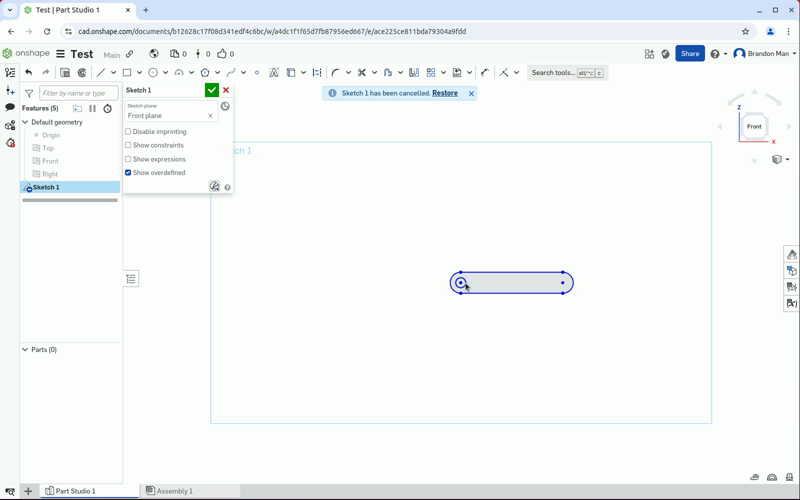
key_down(shift)
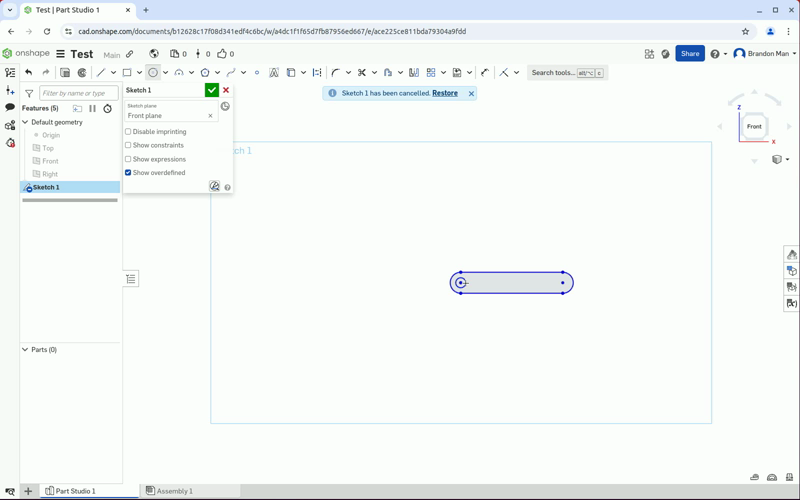
mouse_move(562, 282)
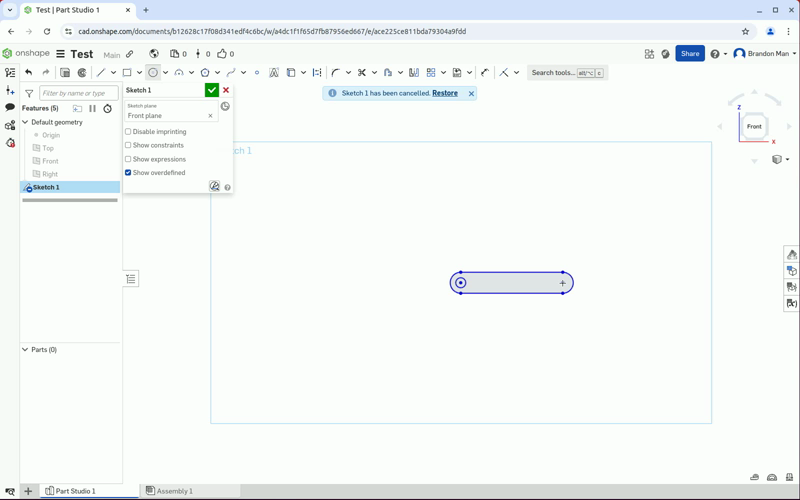
click(562, 282)
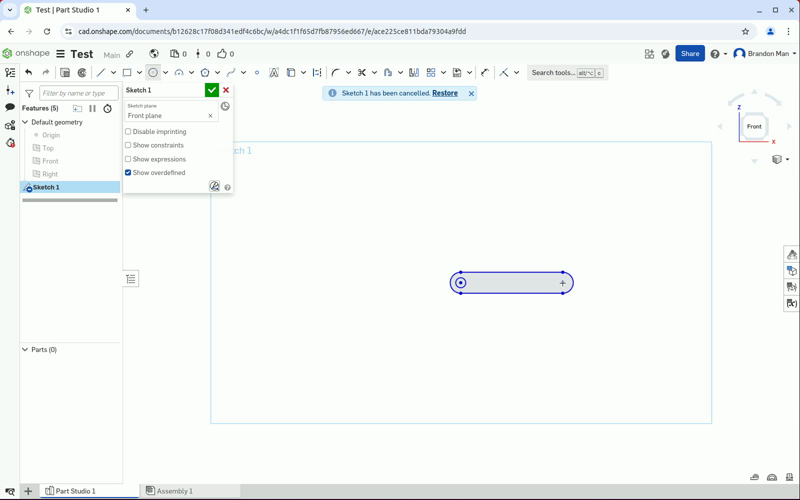
key_up(shift)
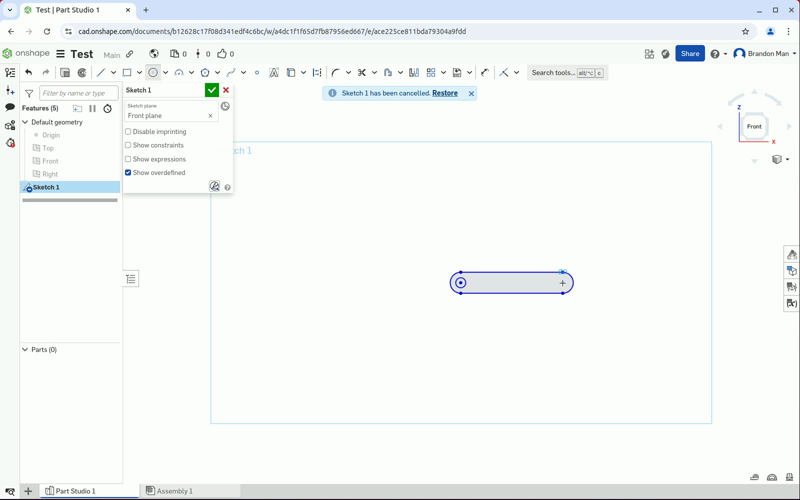
mouse_move(567, 282)
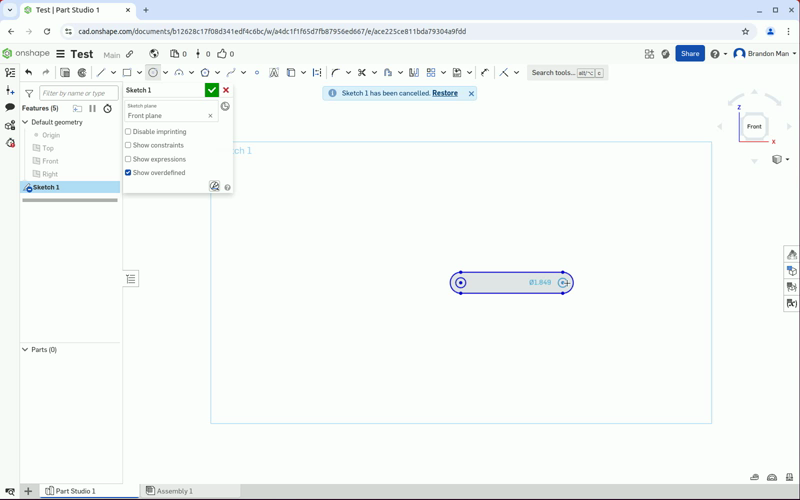
click(567, 282)
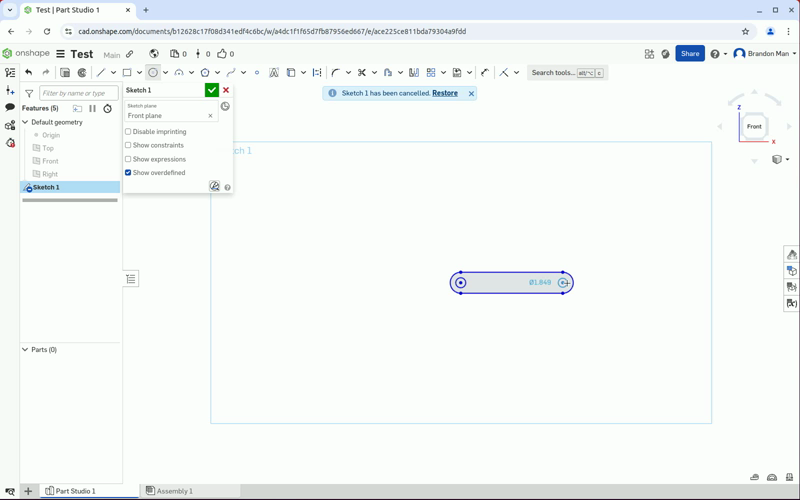
key(esc)
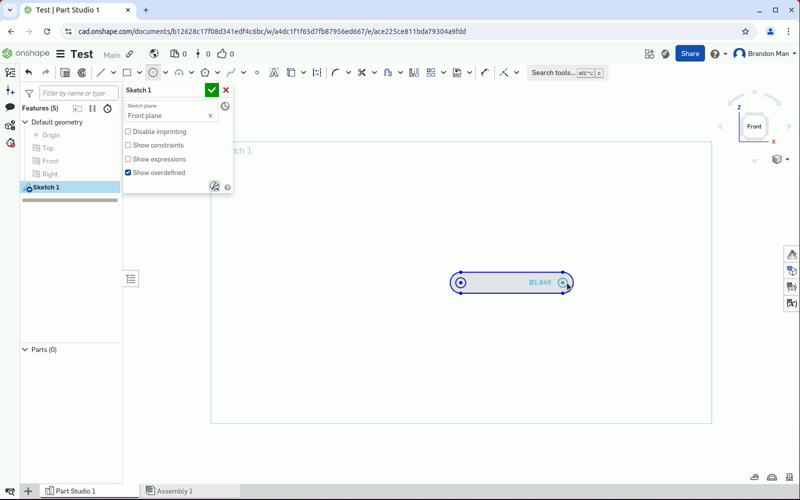
mouse_move(534, 274)
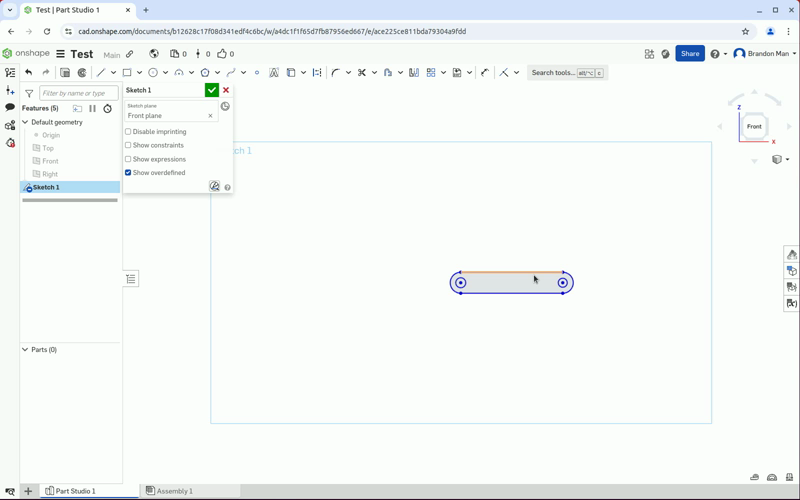
click(534, 274)
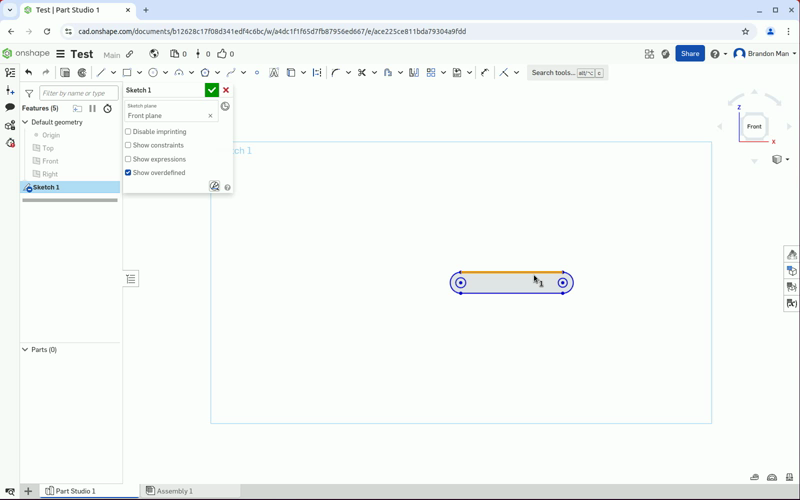
mouse_move(73, 352)
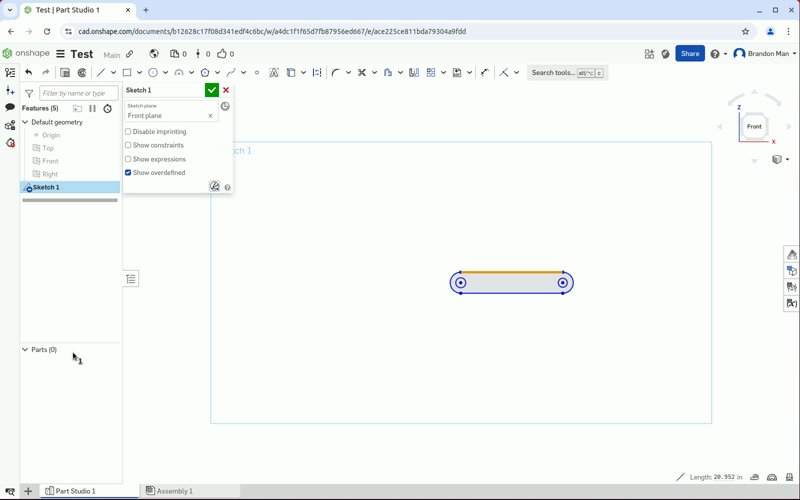
key(shift+y)
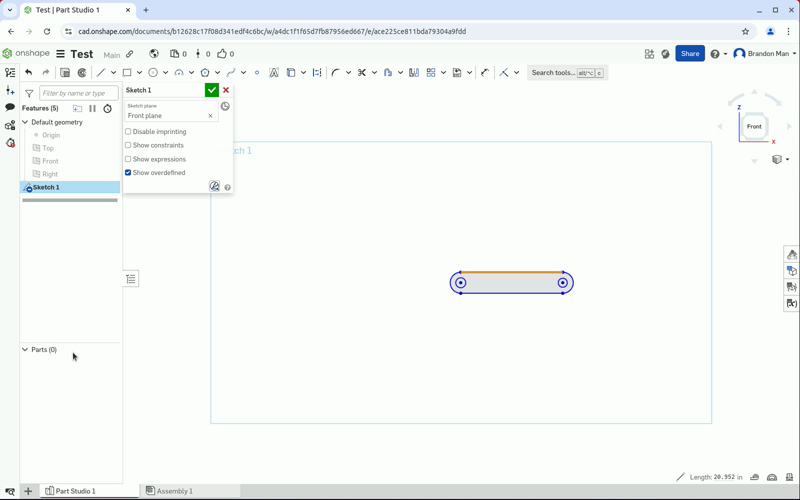
key(shift+e)
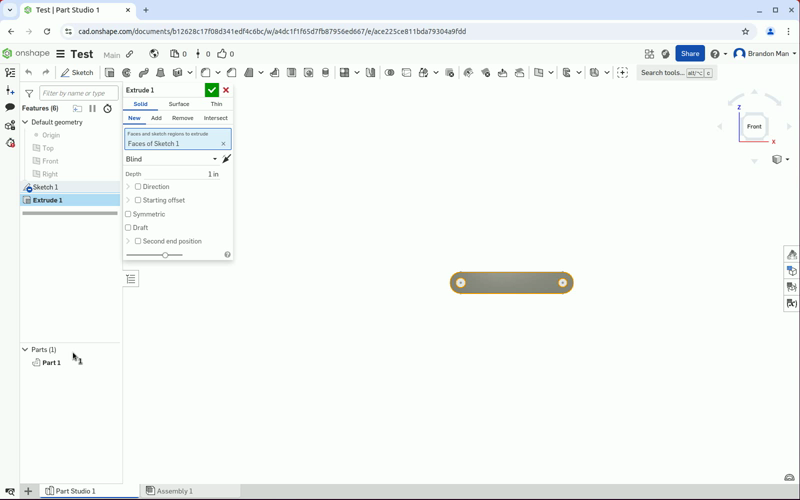
mouse_move(143, 106)
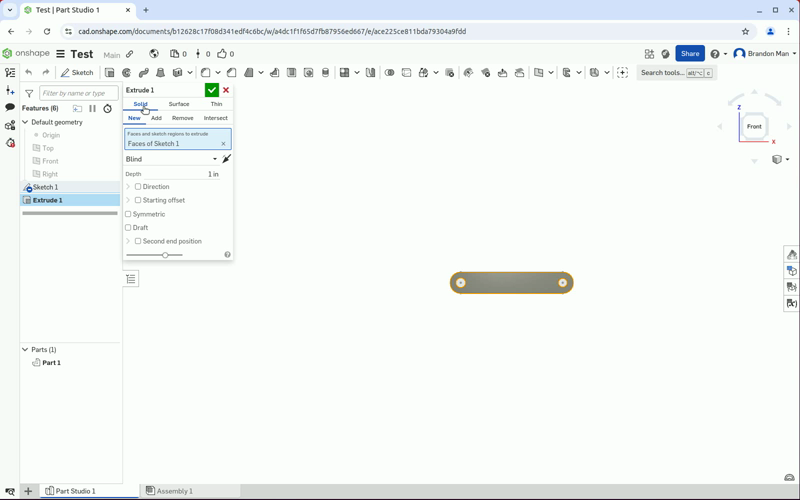
click(143, 106)
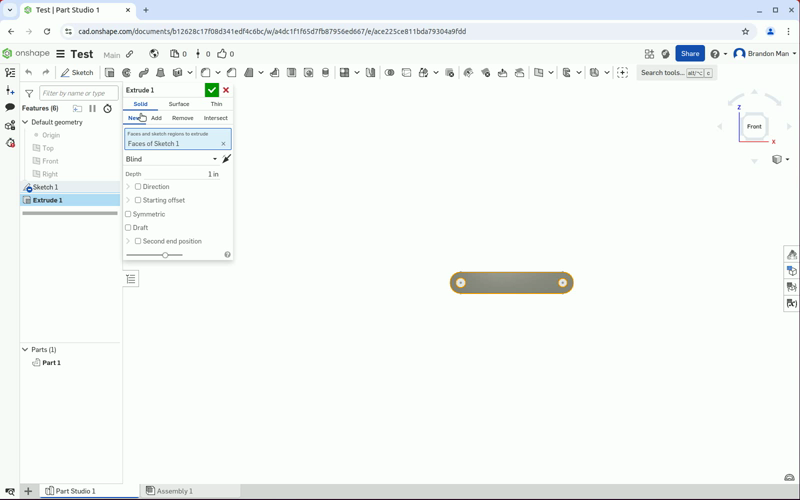
mouse_move(137, 120)
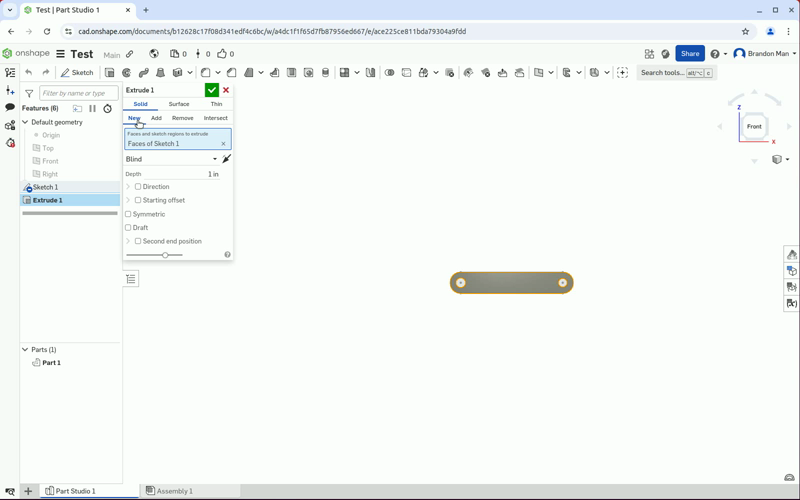
click(137, 120)
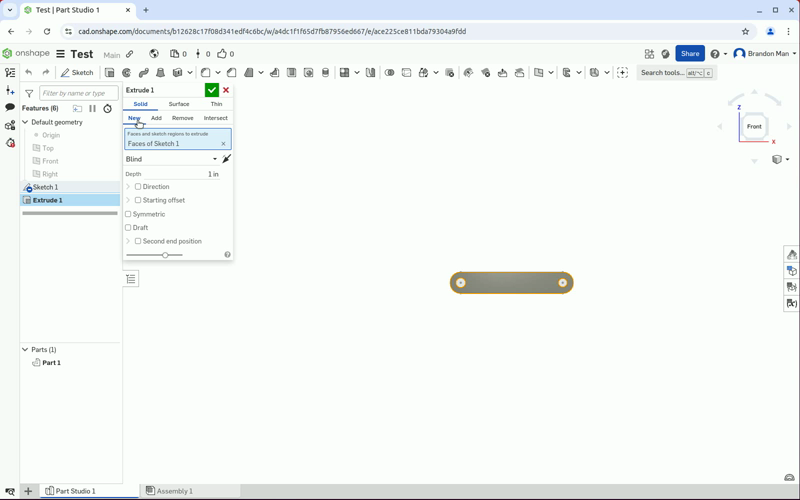
key(tab, 4)
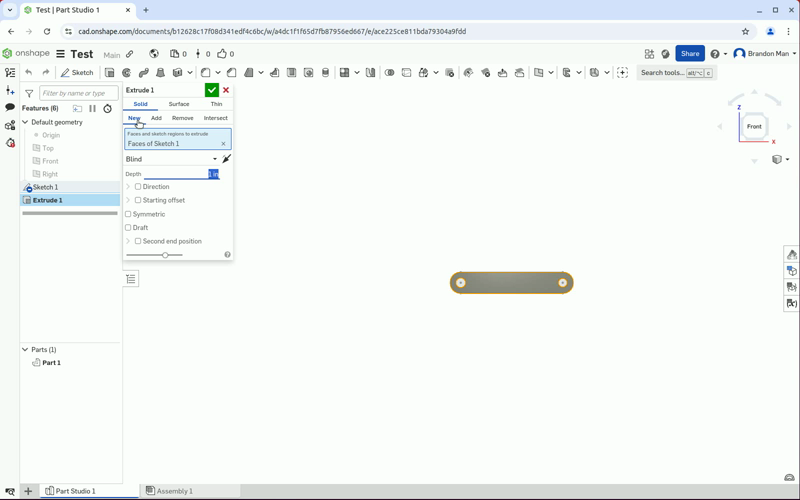
text(1.685)
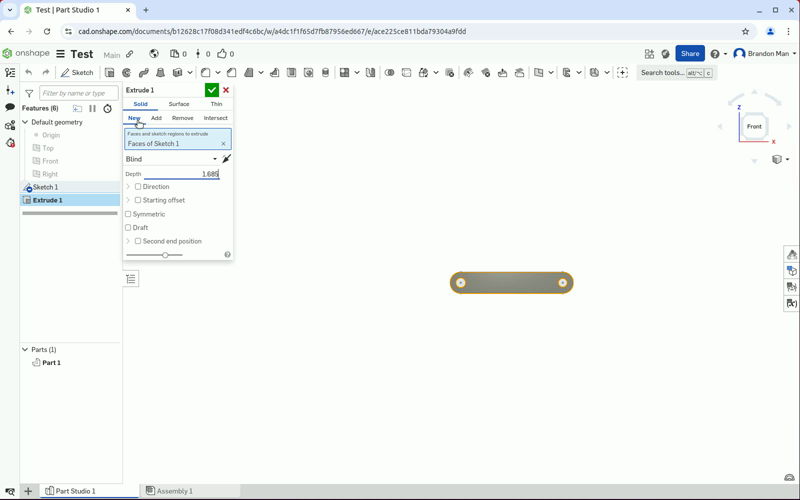
key(enter)
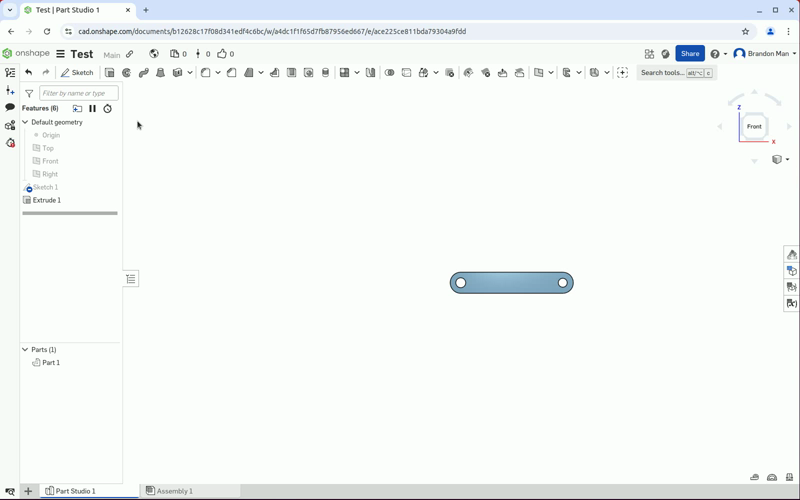
key(shift+h)
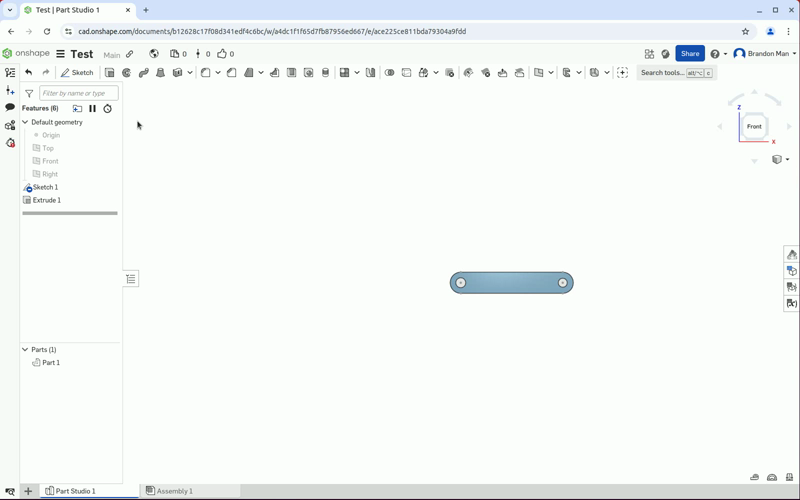
key(shift+h)
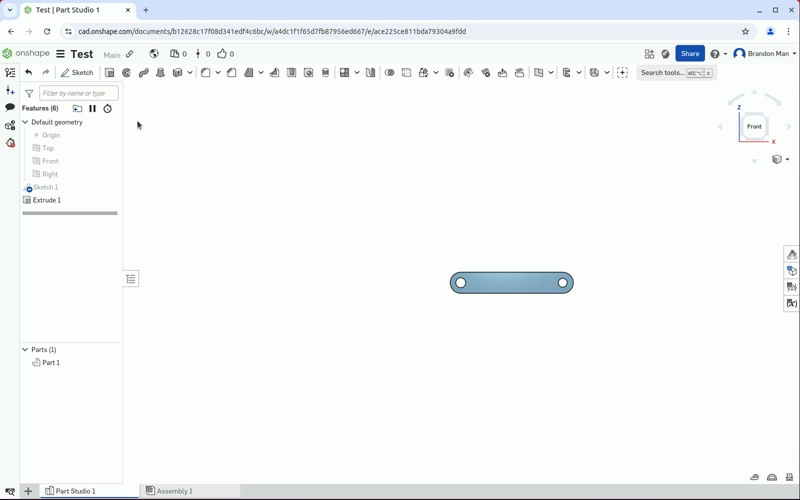
mouse_move(73, 189)
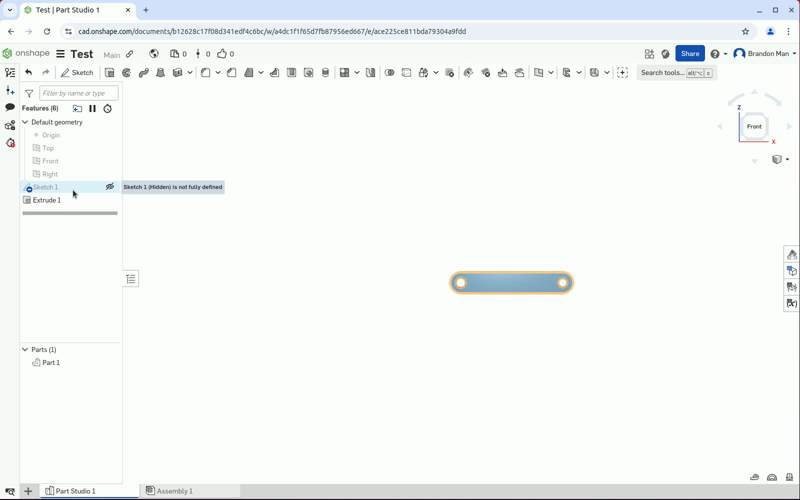
click(73, 189)
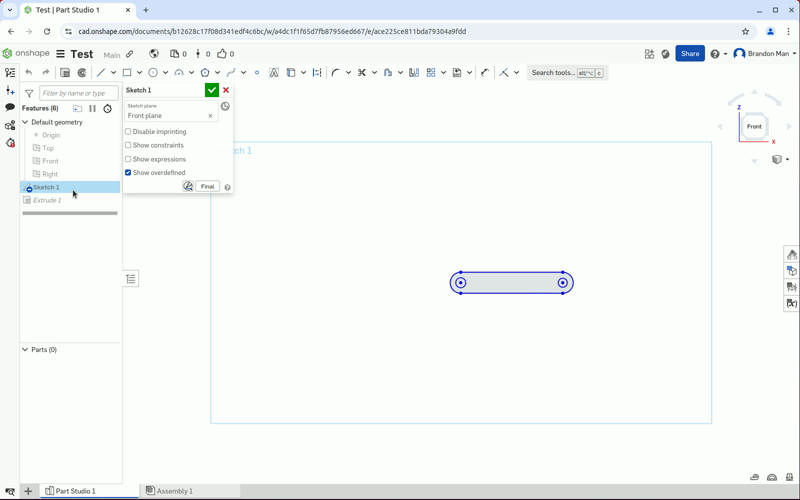
mouse_move(229, 92)
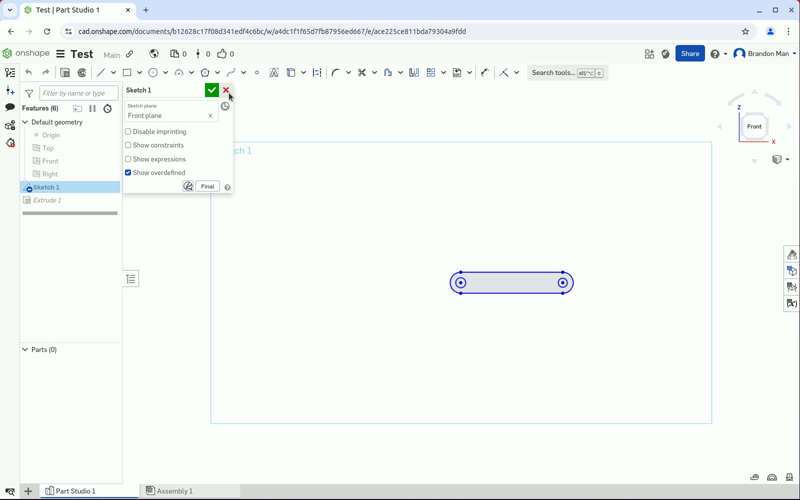
click(229, 92)
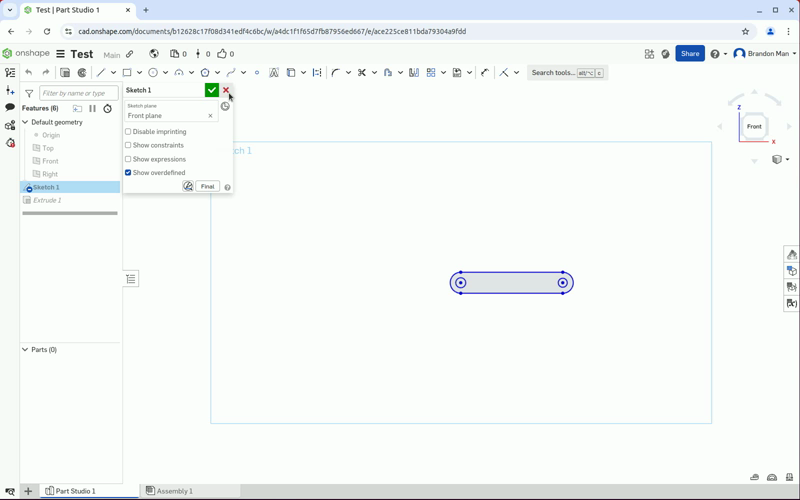
key(shift+s)
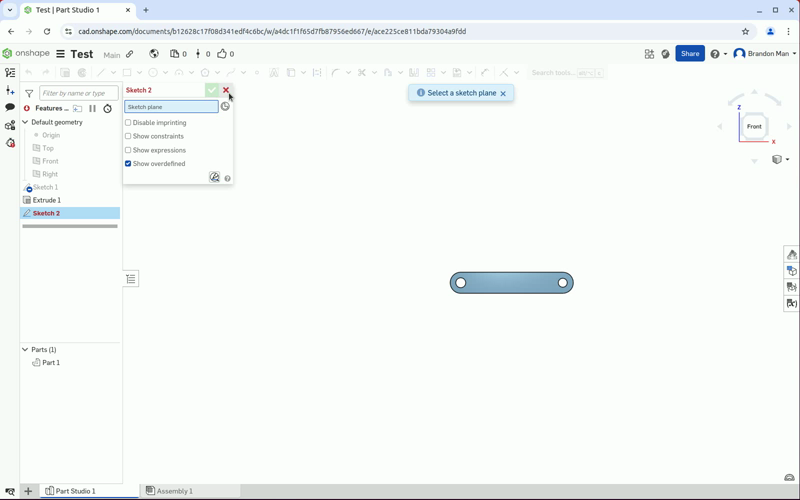
mouse_move(73, 163)
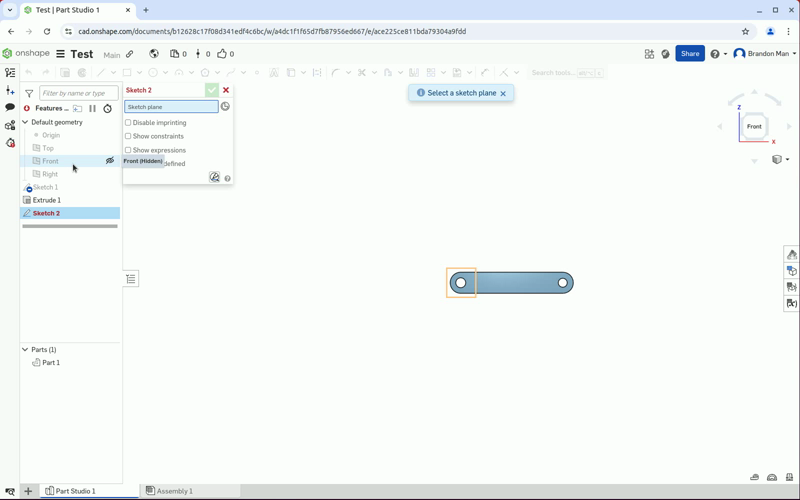
click(73, 163)
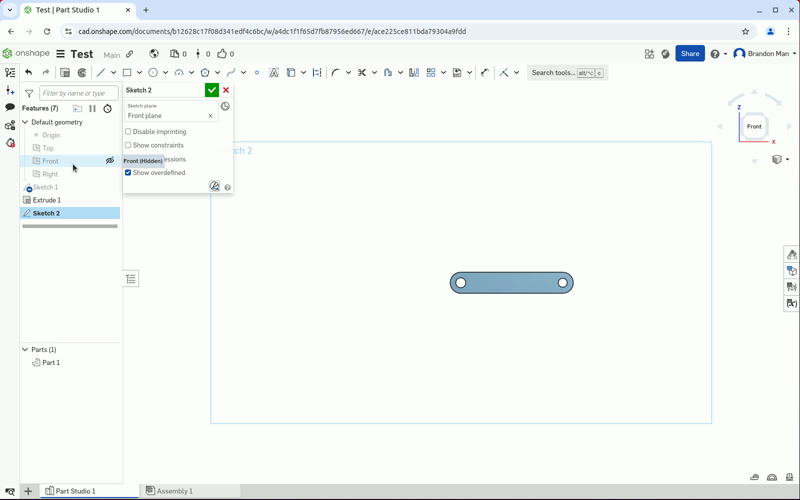
mouse_move(73, 352)
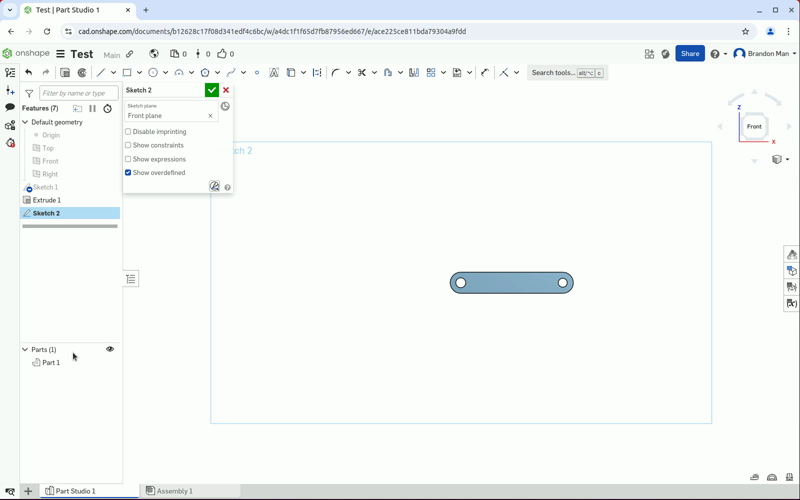
key(y)
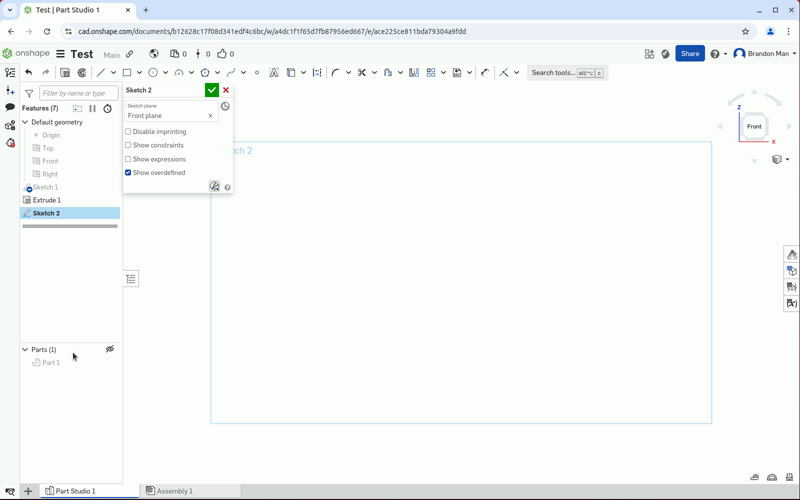
key(c)
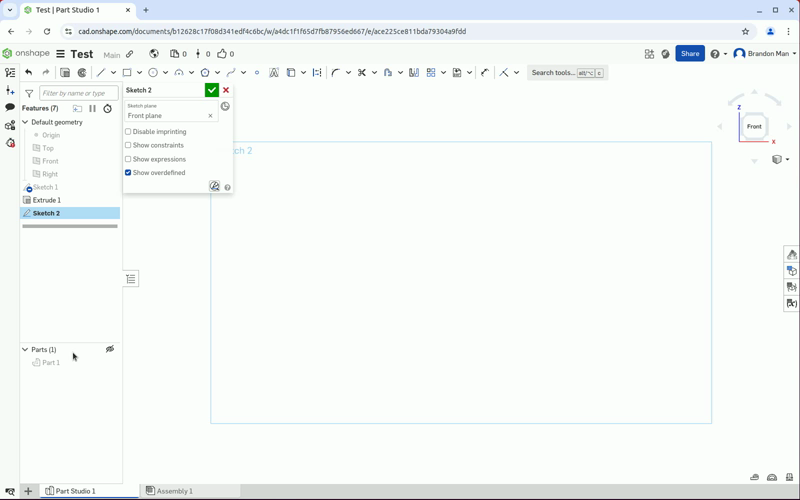
key_down(shift)
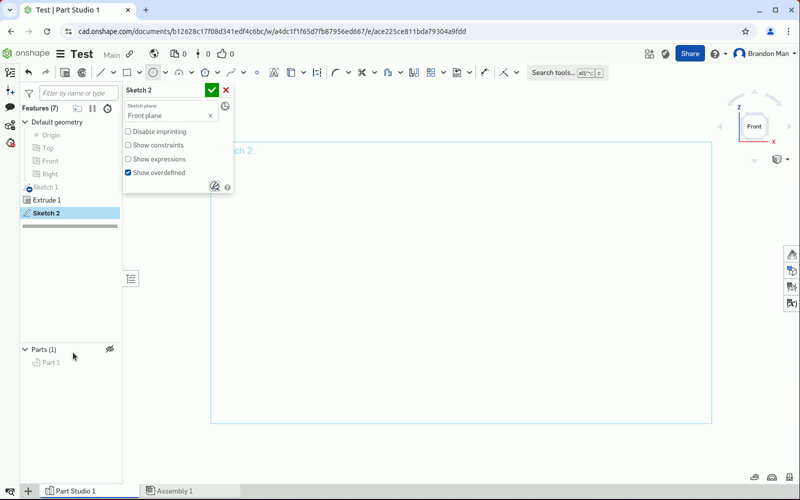
mouse_move(461, 282)
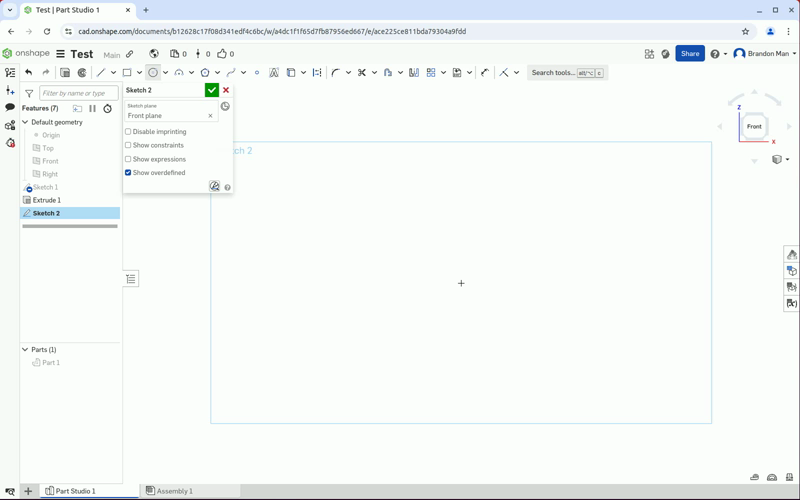
click(461, 282)
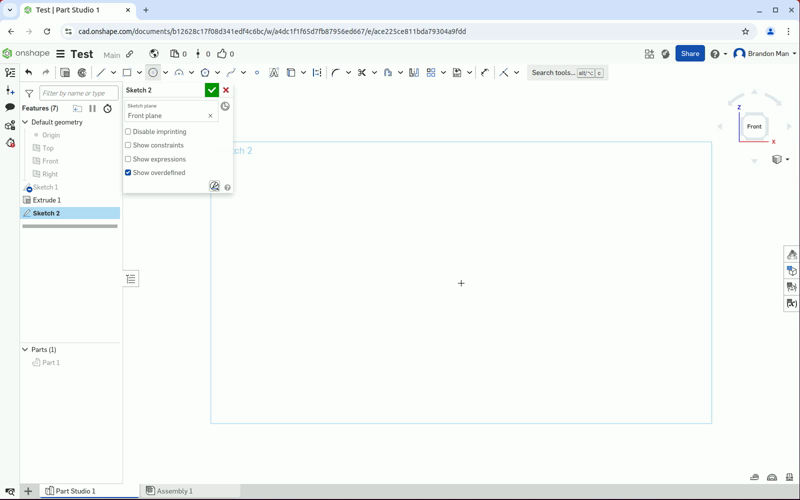
key_up(shift)
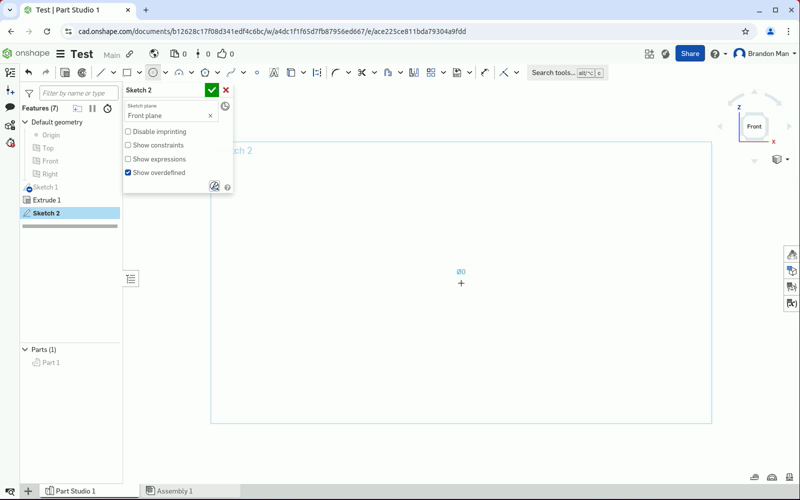
mouse_move(464, 282)
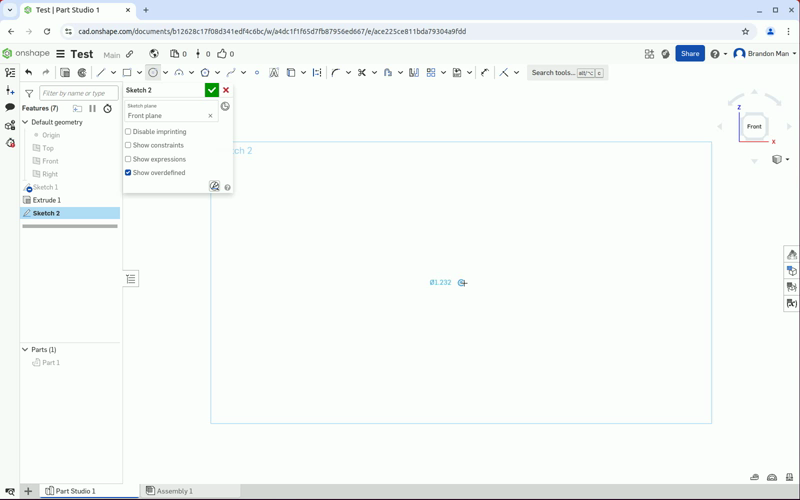
click(464, 282)
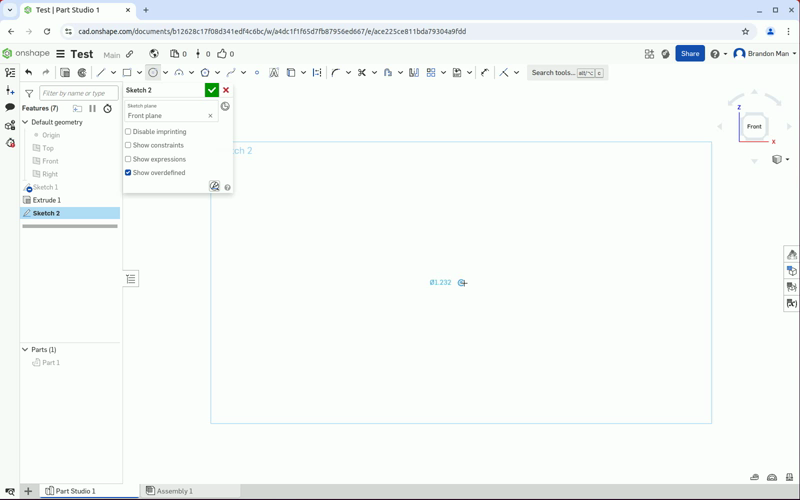
key(esc)
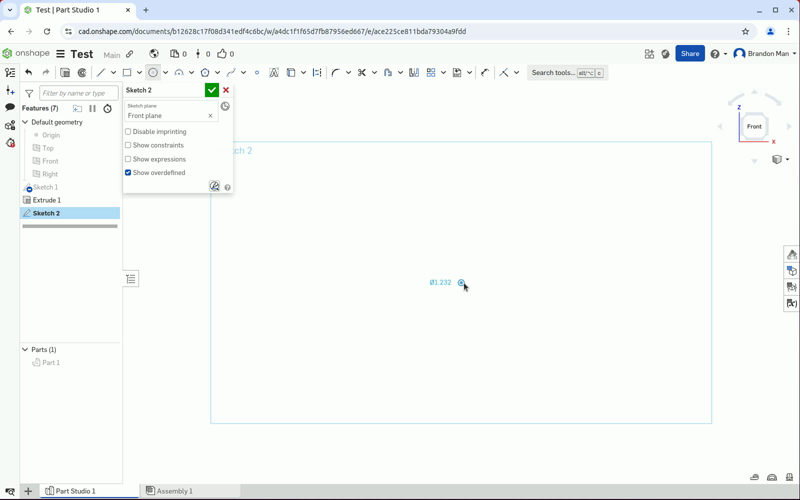
mouse_move(460, 280)
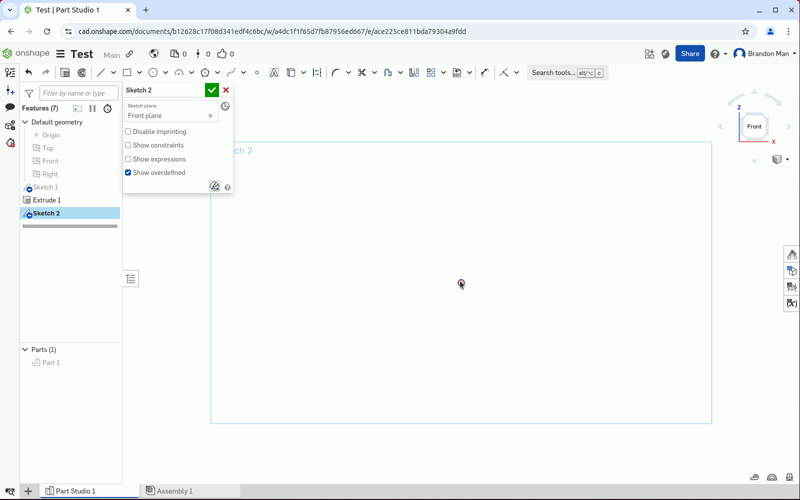
scroll(6)
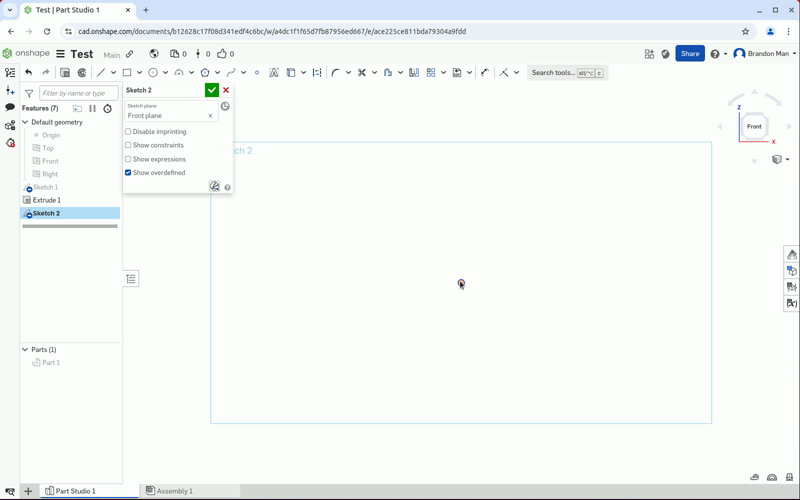
scroll(6)
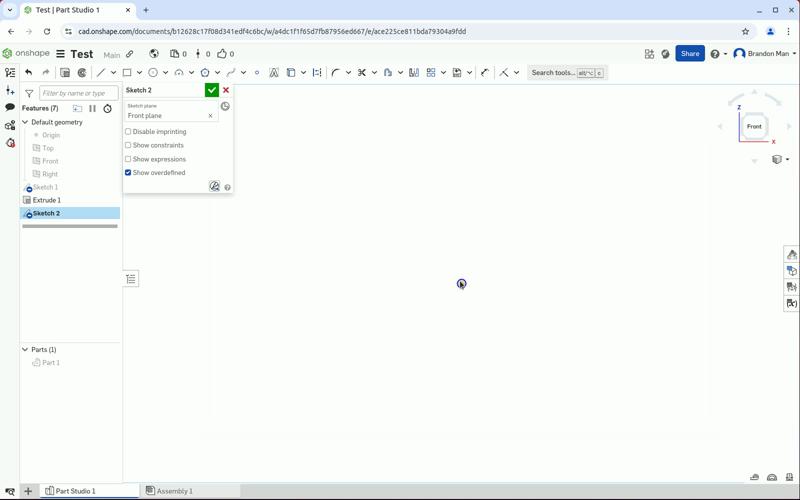
scroll(6)
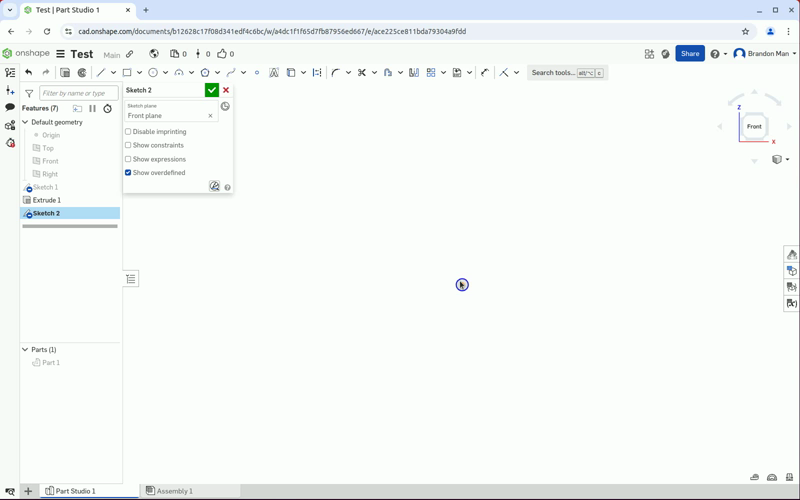
scroll(6)
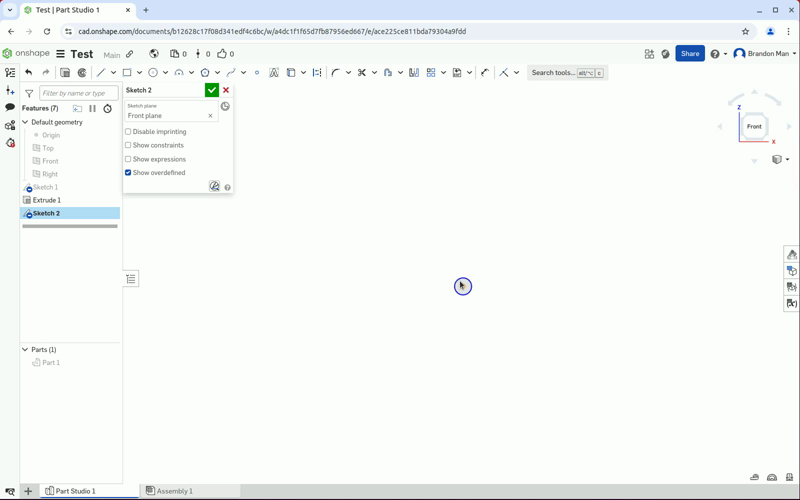
scroll(6)
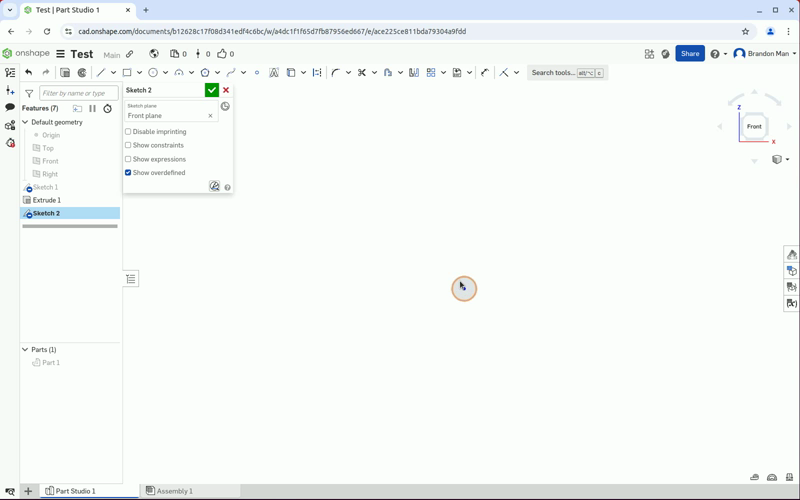
scroll(6)
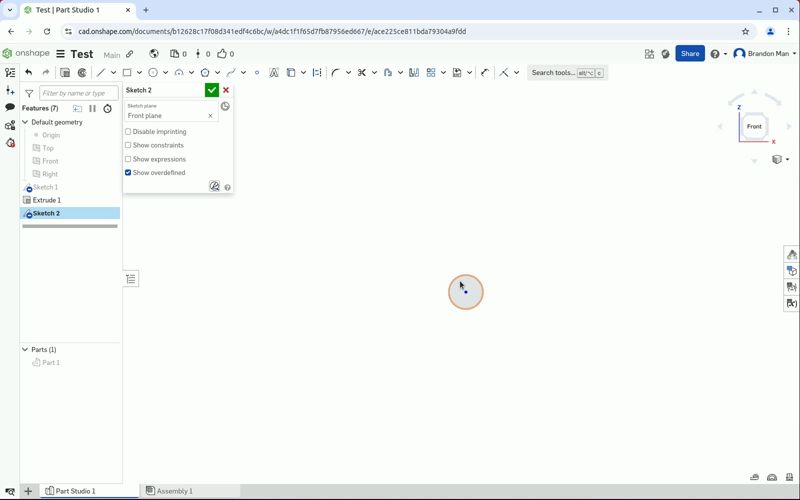
scroll(6)
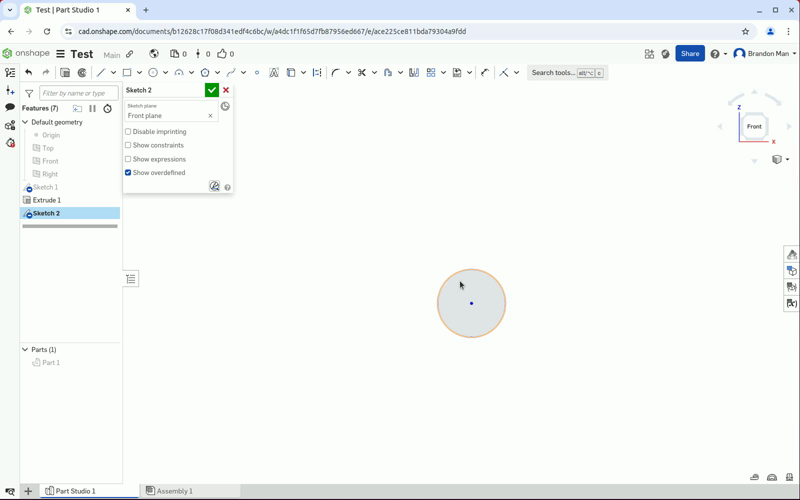
click(460, 280)
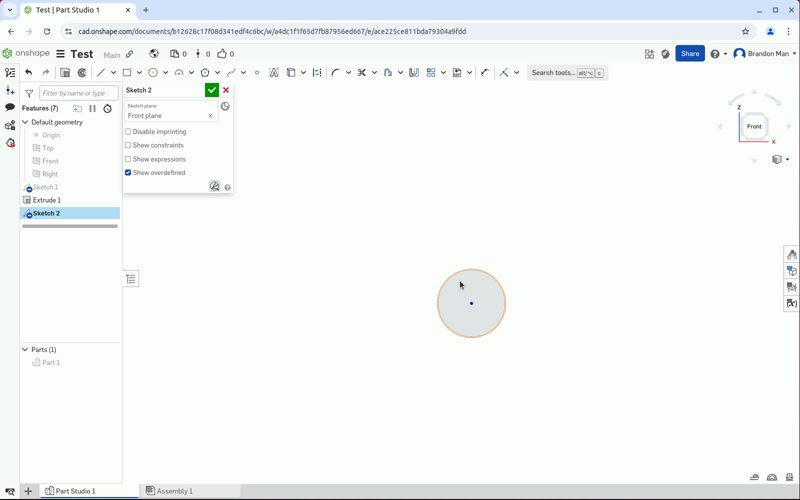
scroll(-6)
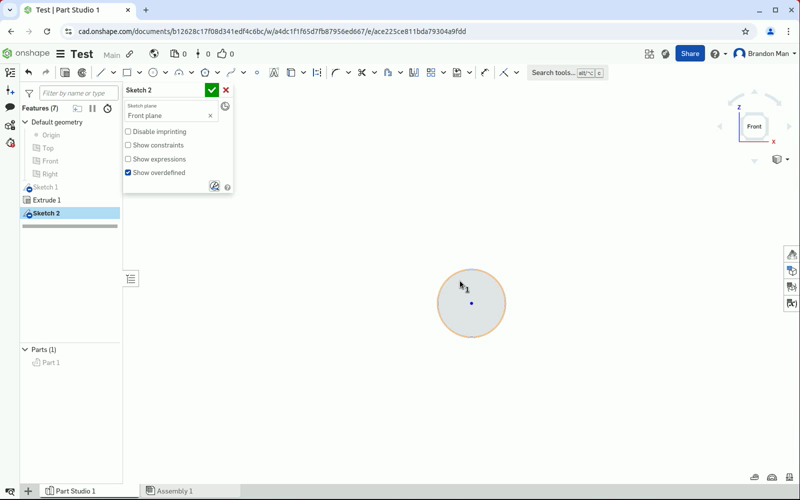
scroll(-6)
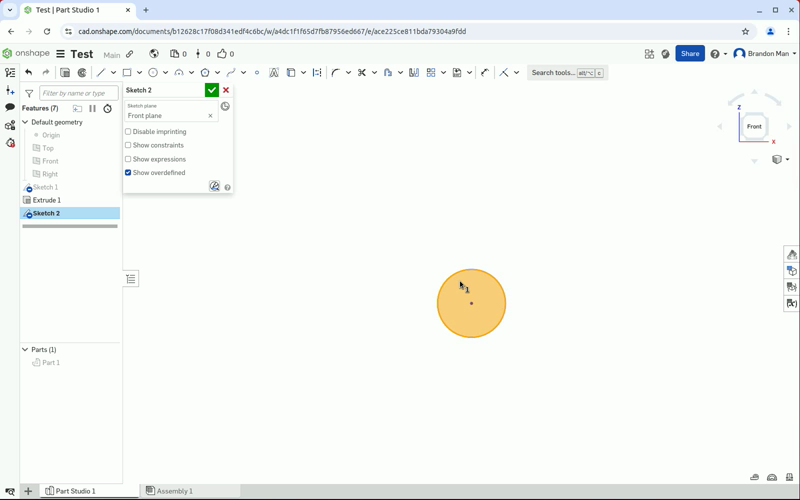
scroll(-6)
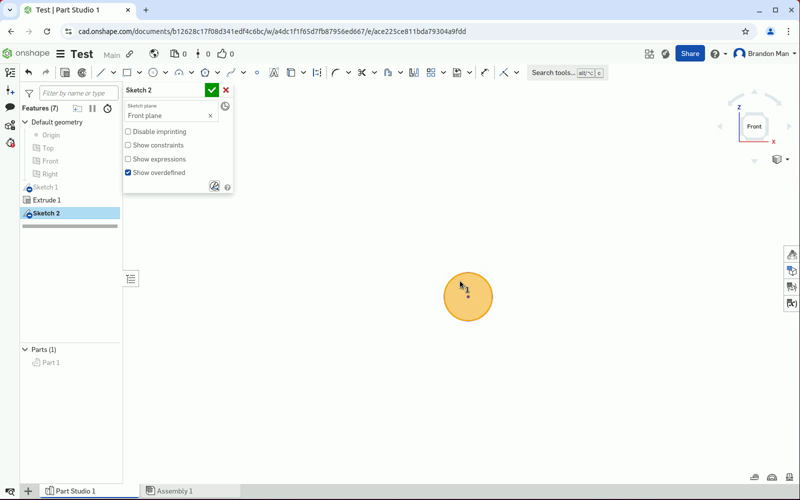
scroll(-6)
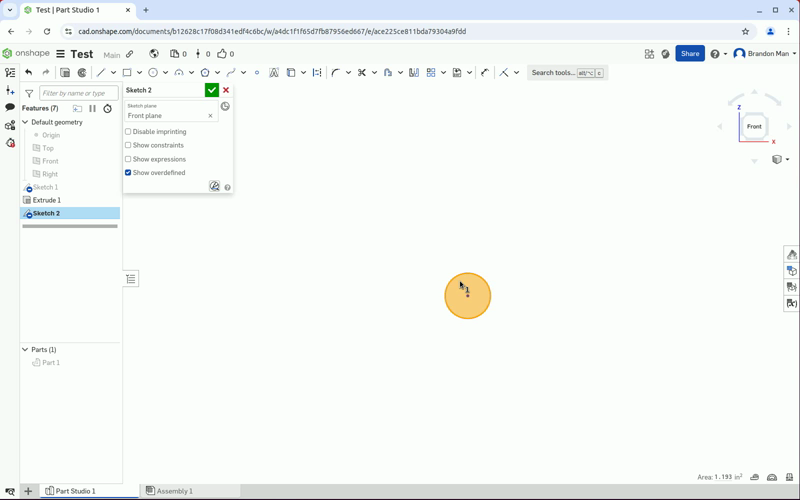
scroll(-6)
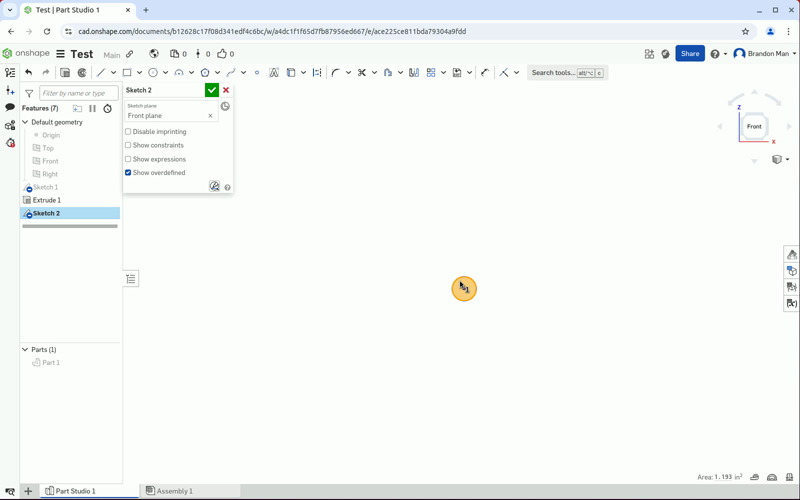
scroll(-6)
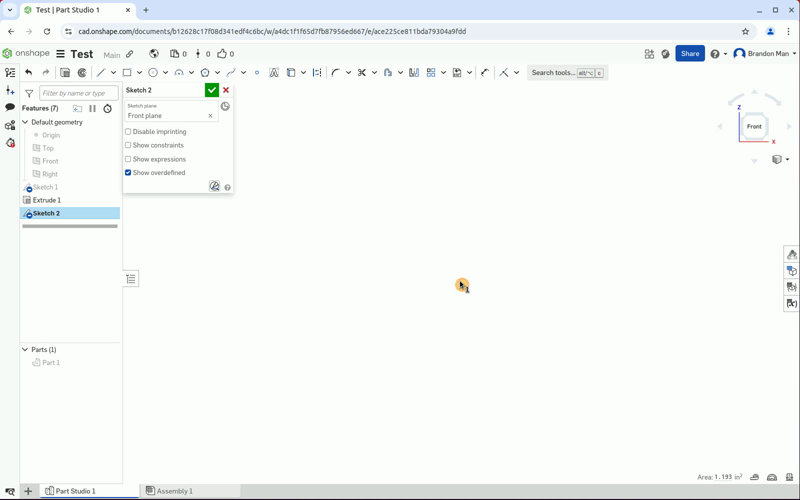
scroll(-6)
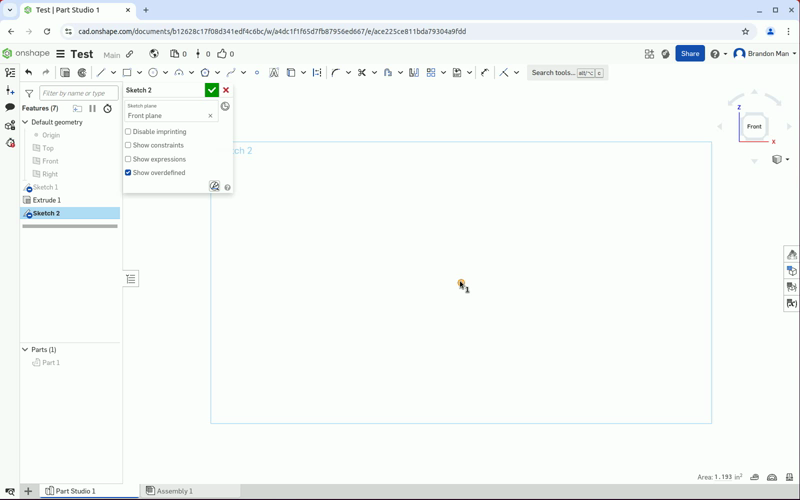
mouse_move(73, 352)
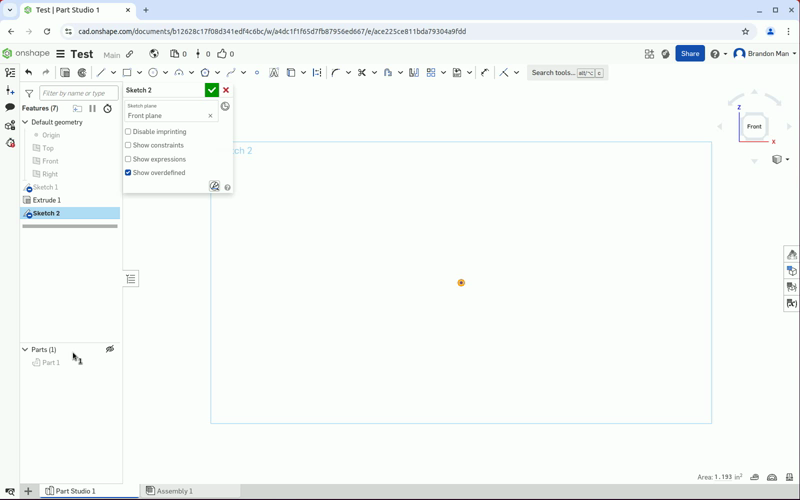
key(shift+y)
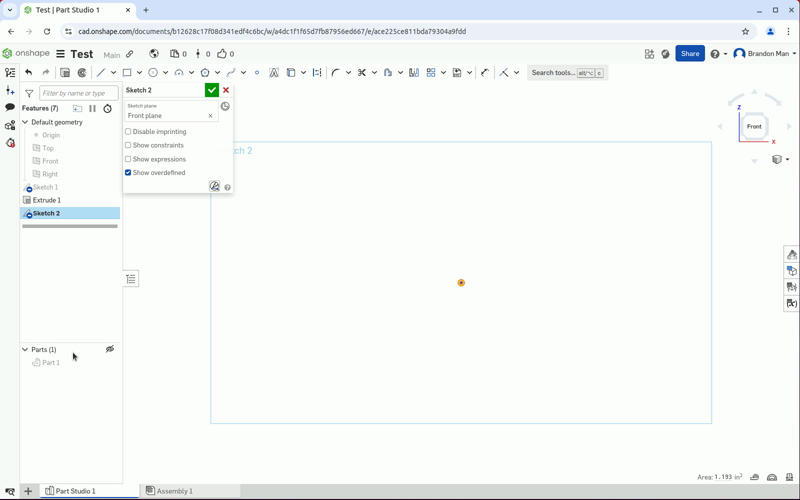
key(shift+e)
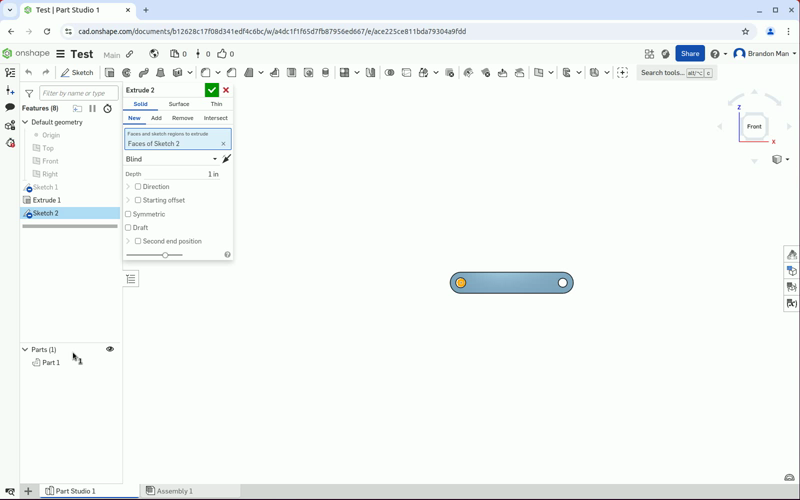
mouse_move(143, 106)
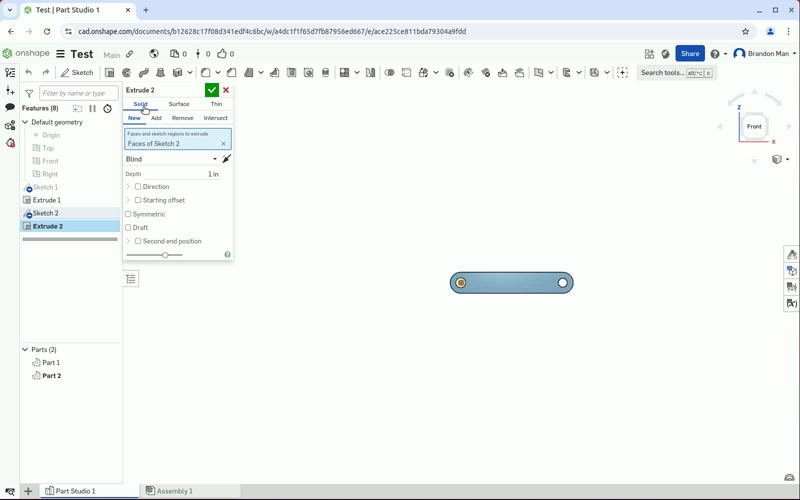
click(143, 106)
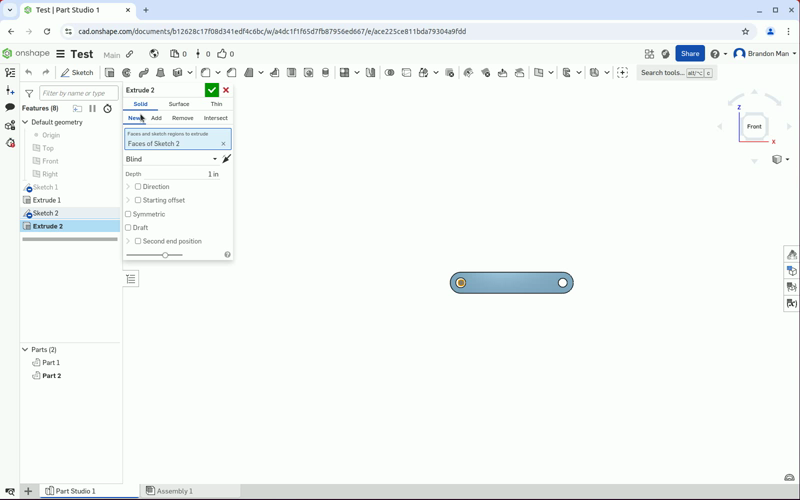
mouse_move(137, 120)
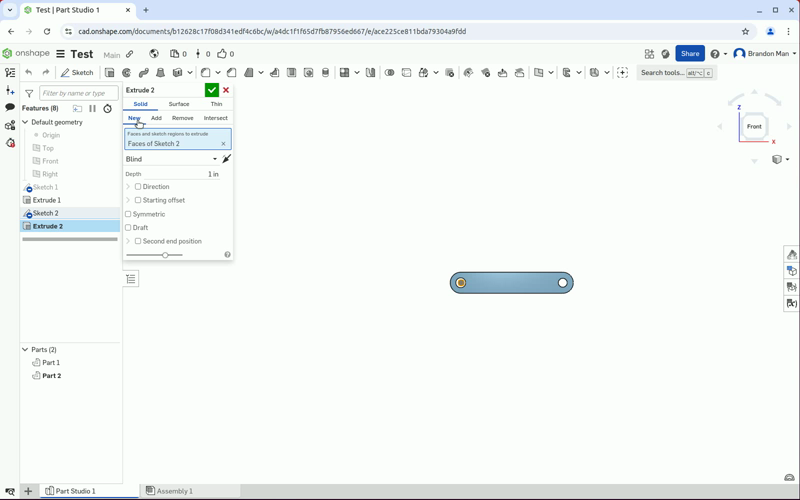
click(137, 120)
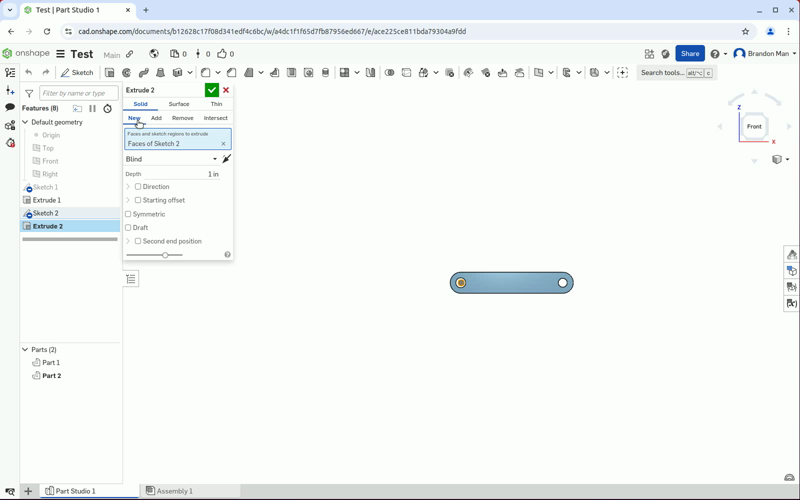
key(tab, 4)
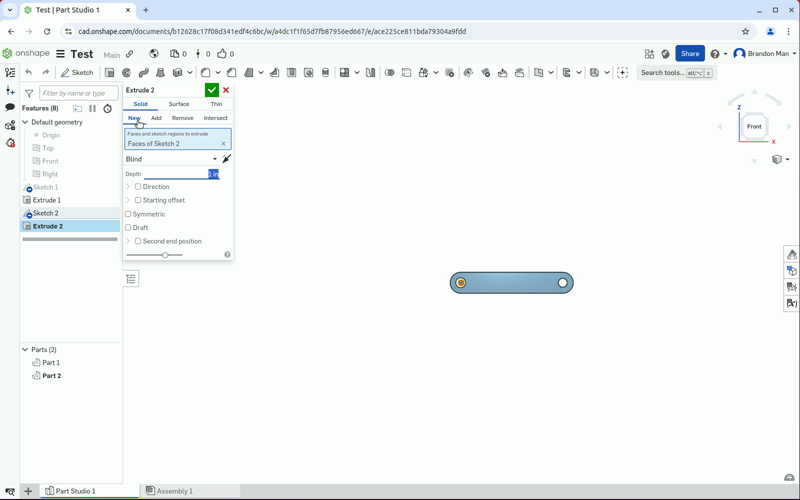
text(1.685)
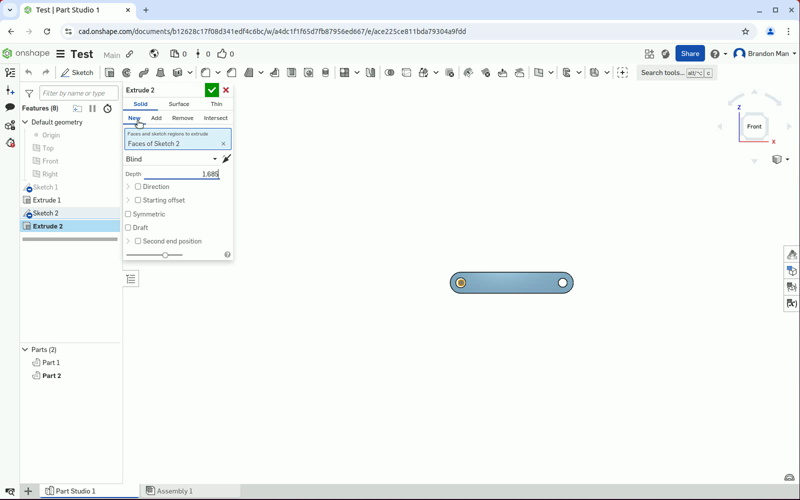
key(enter)
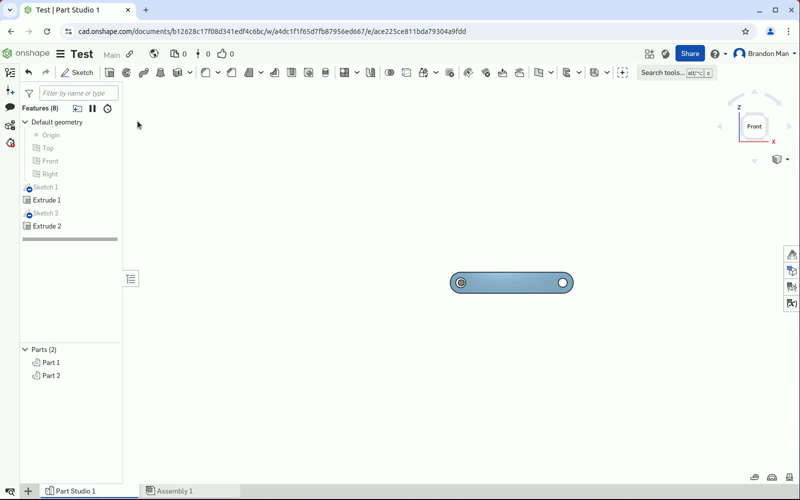
key(shift+h)
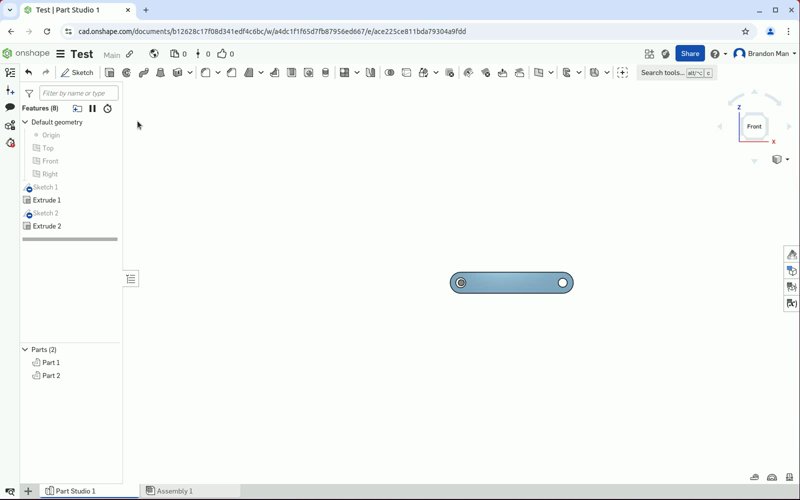
key(shift+h)
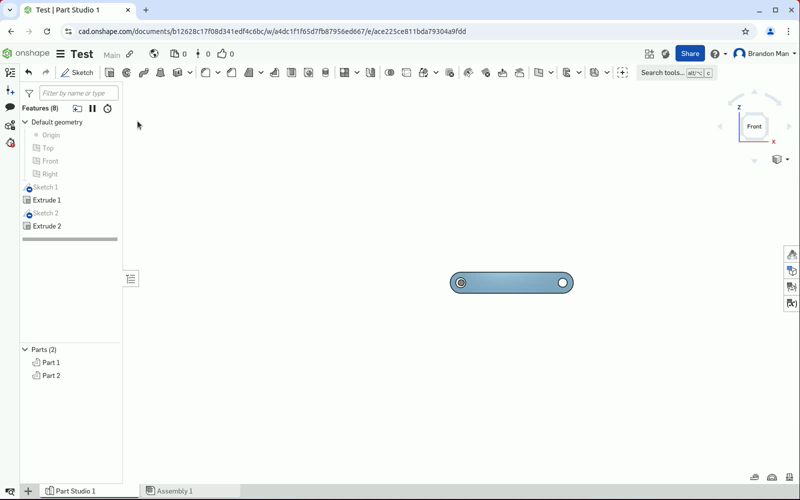
mouse_move(73, 189)
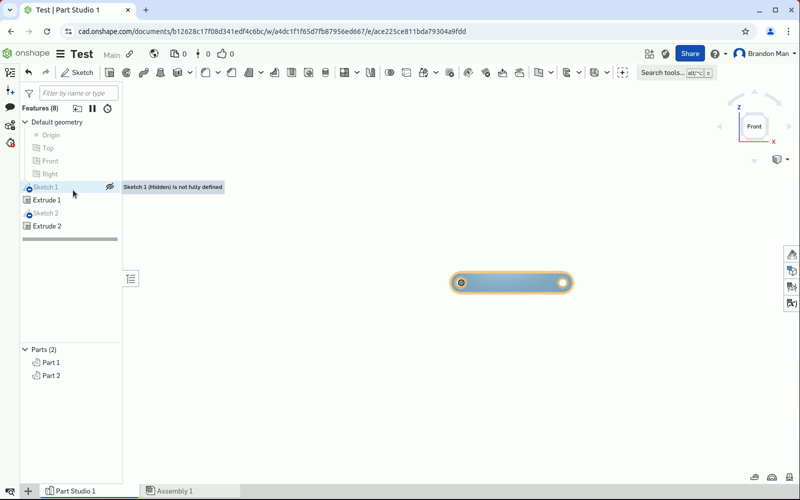
click(73, 189)
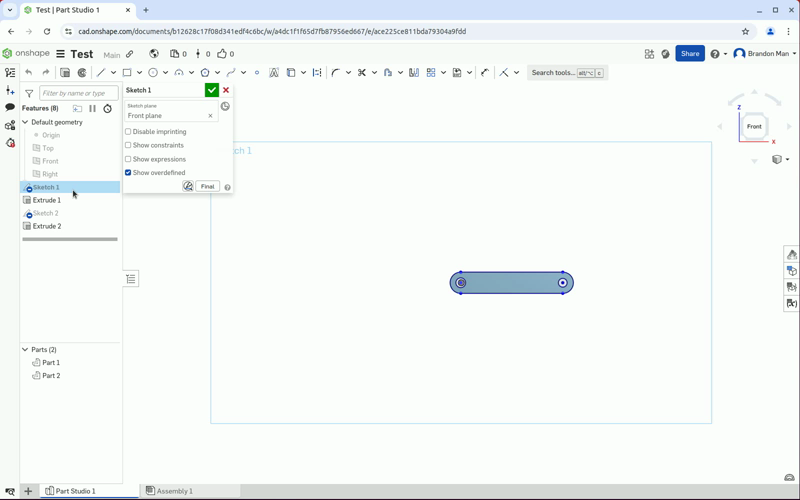
mouse_move(229, 92)
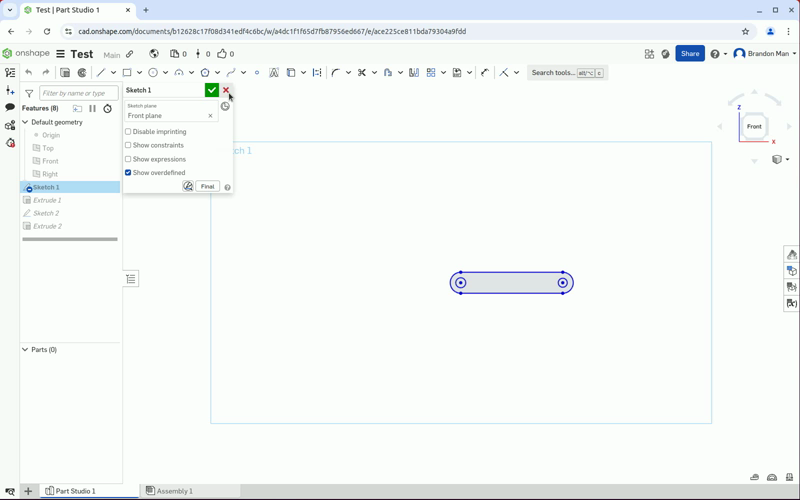
click(229, 92)
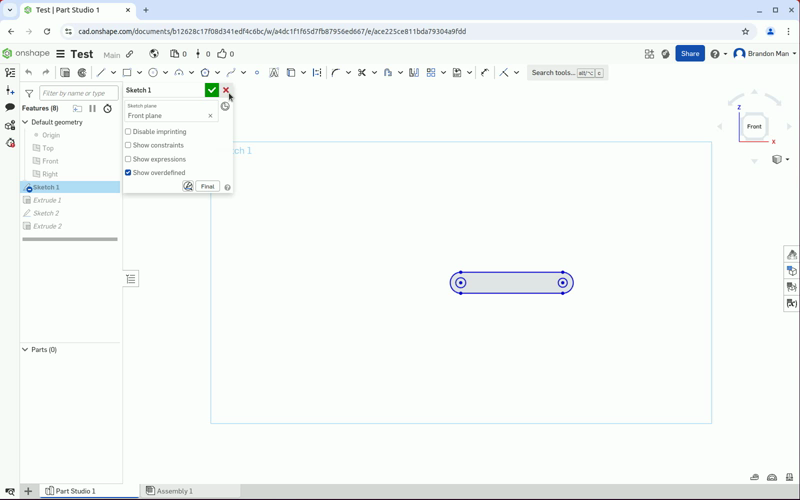
key(shift+s)
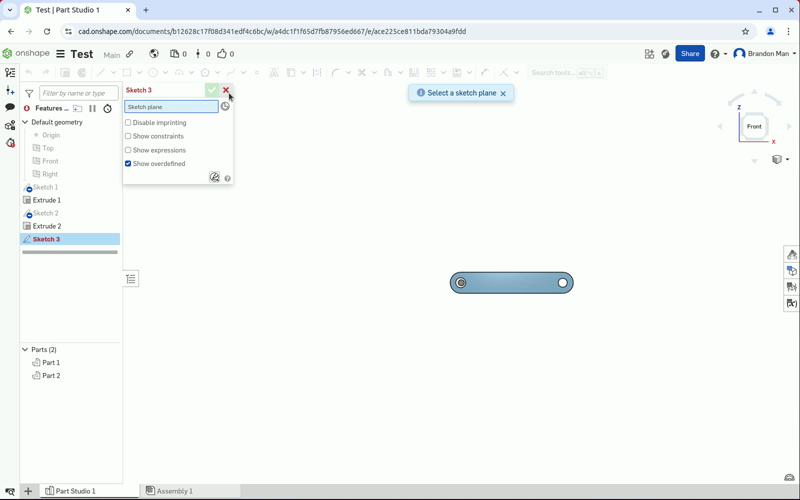
mouse_move(73, 163)
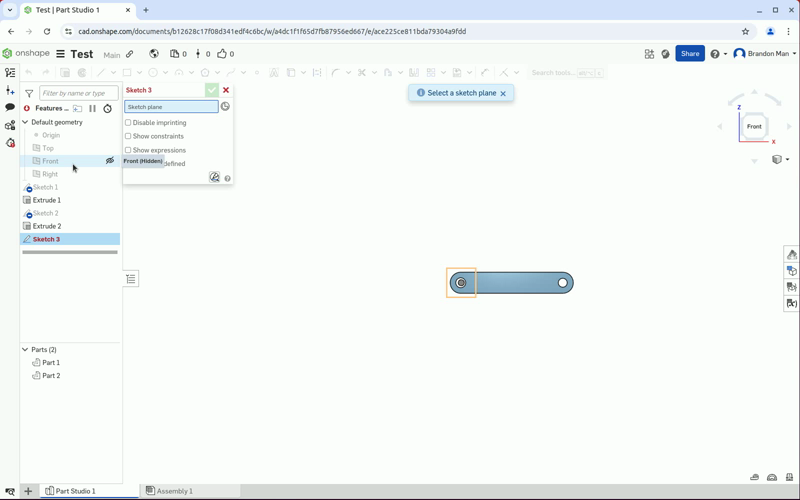
click(73, 163)
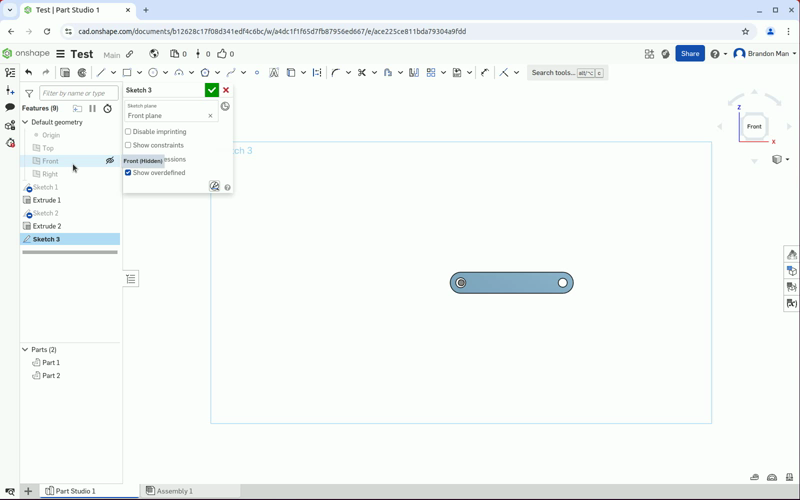
mouse_move(73, 352)
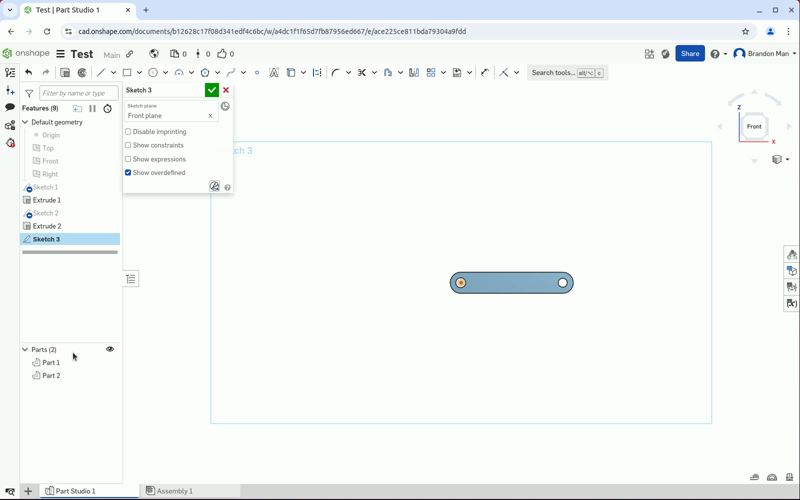
key(y)
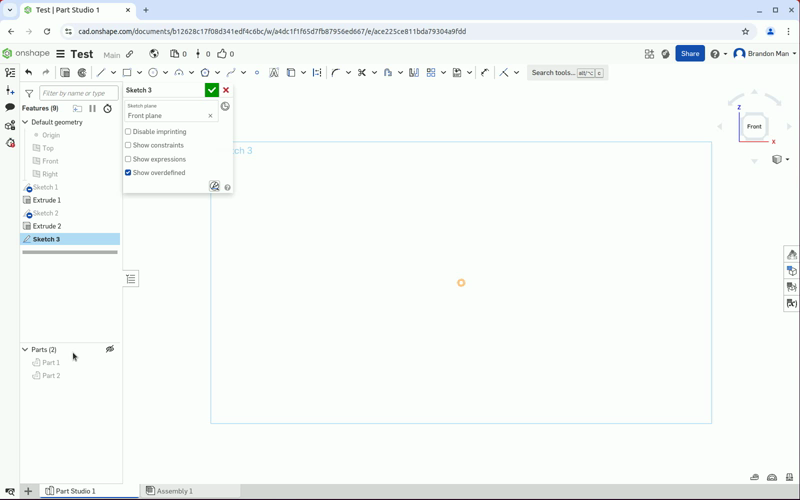
key(c)
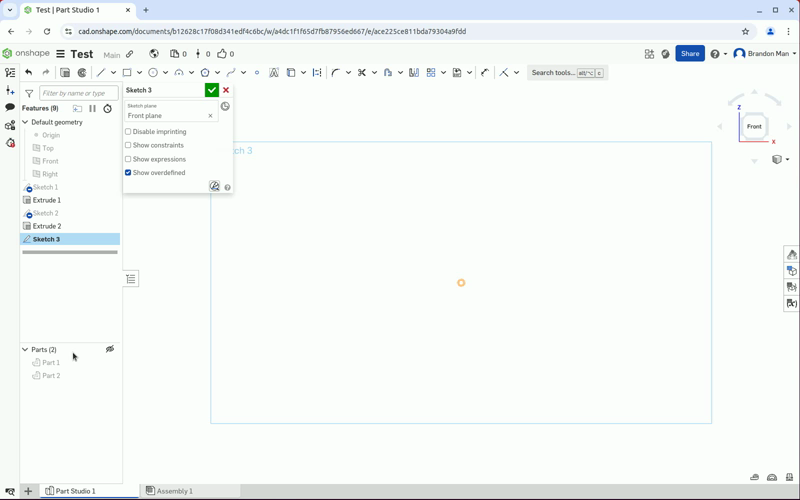
key_down(shift)
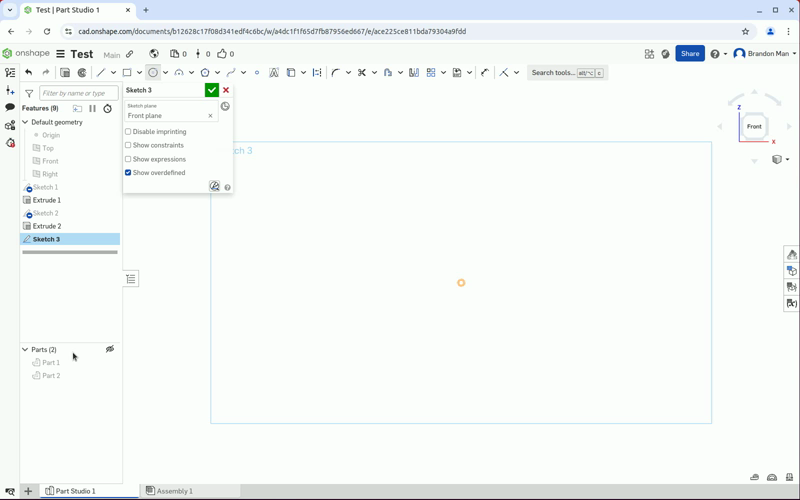
mouse_move(563, 282)
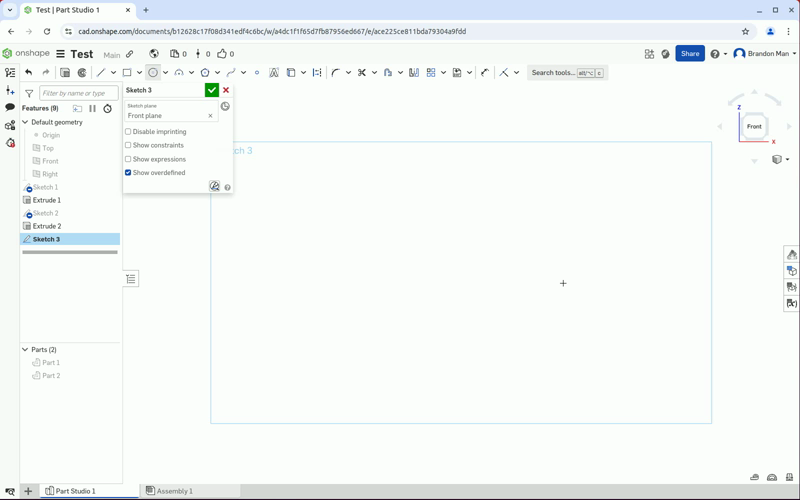
click(563, 282)
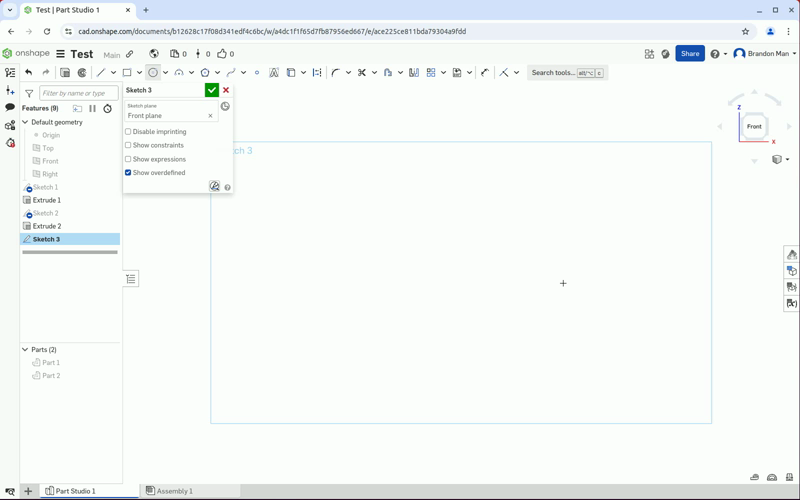
key_up(shift)
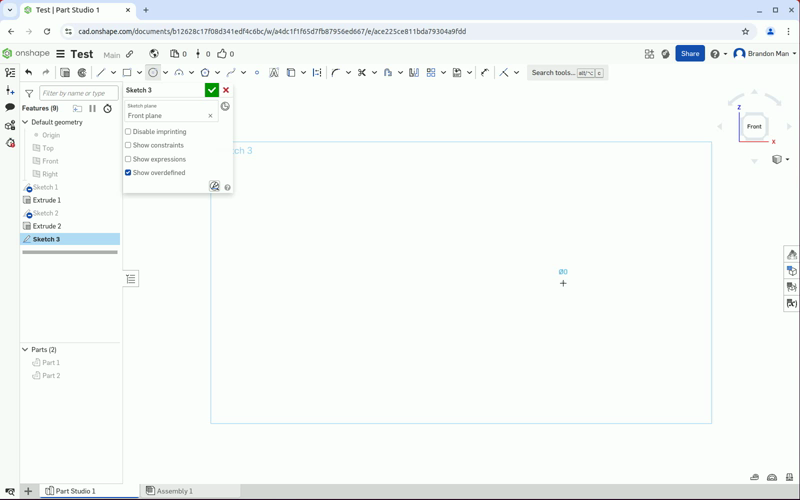
mouse_move(566, 282)
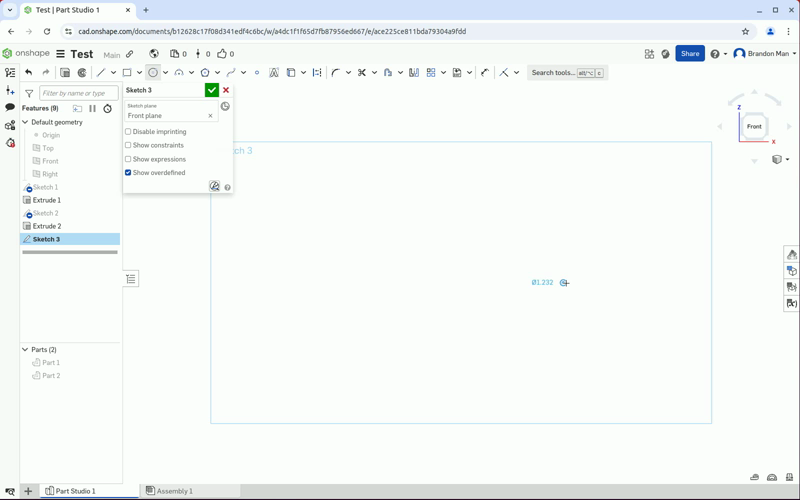
click(566, 282)
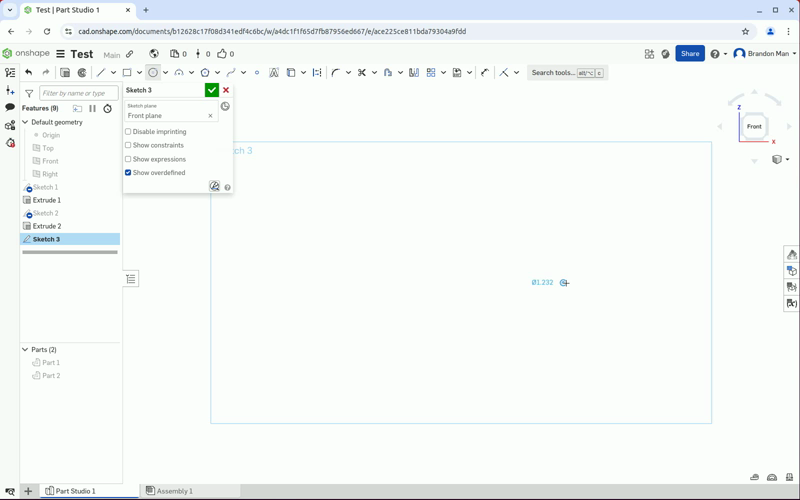
key(esc)
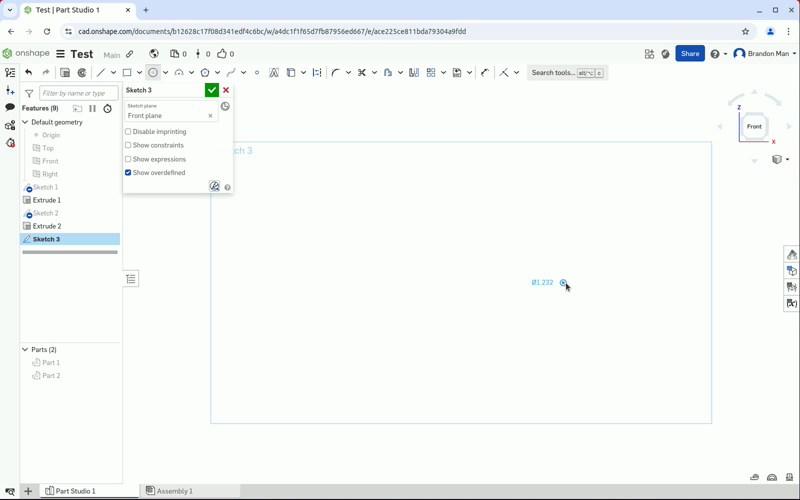
mouse_move(562, 284)
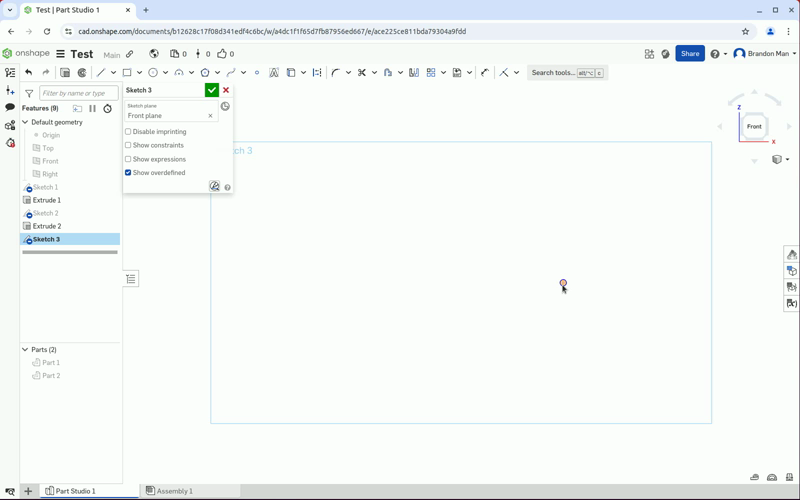
scroll(6)
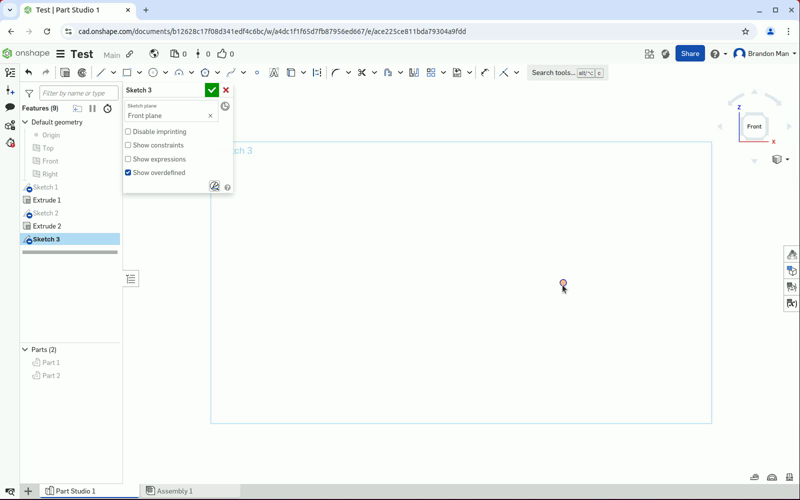
scroll(6)
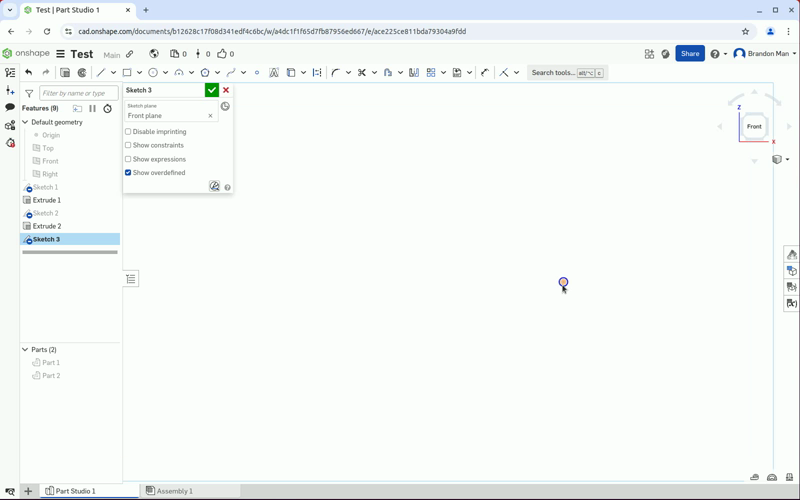
scroll(6)
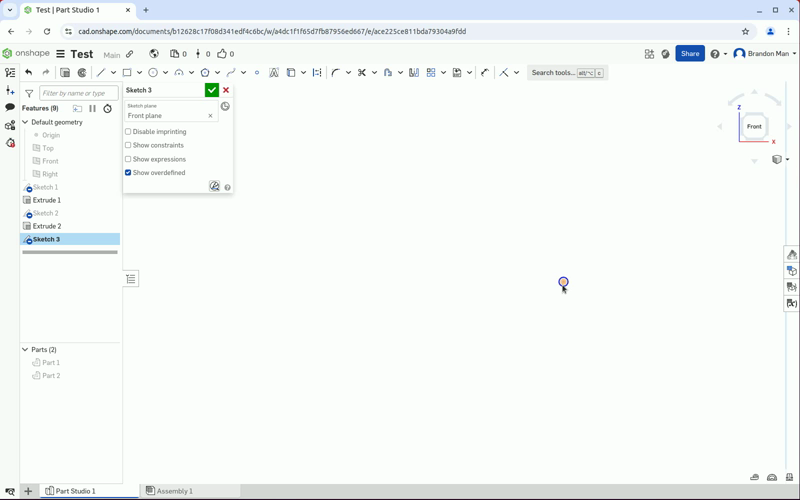
scroll(6)
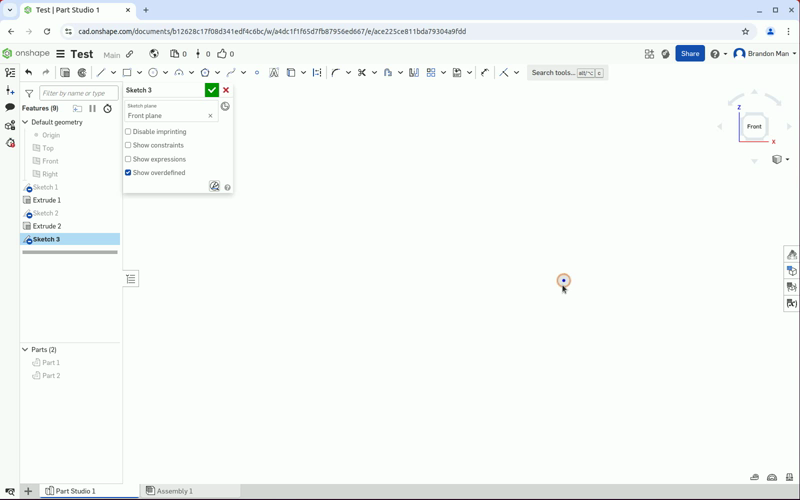
scroll(6)
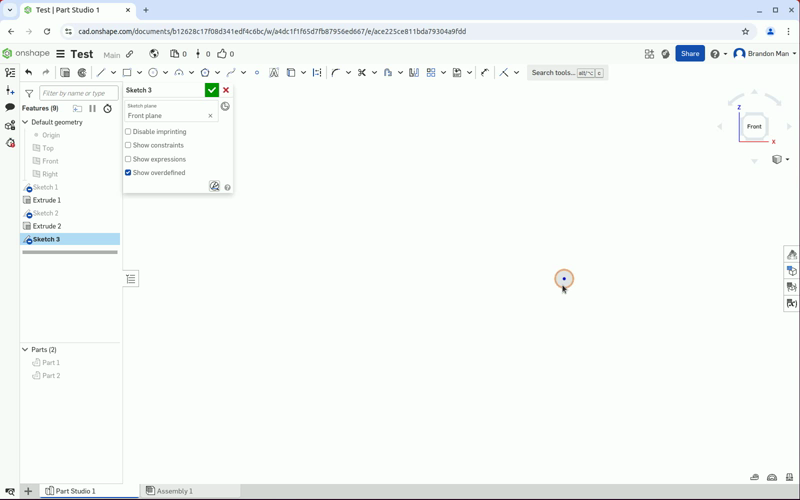
scroll(6)
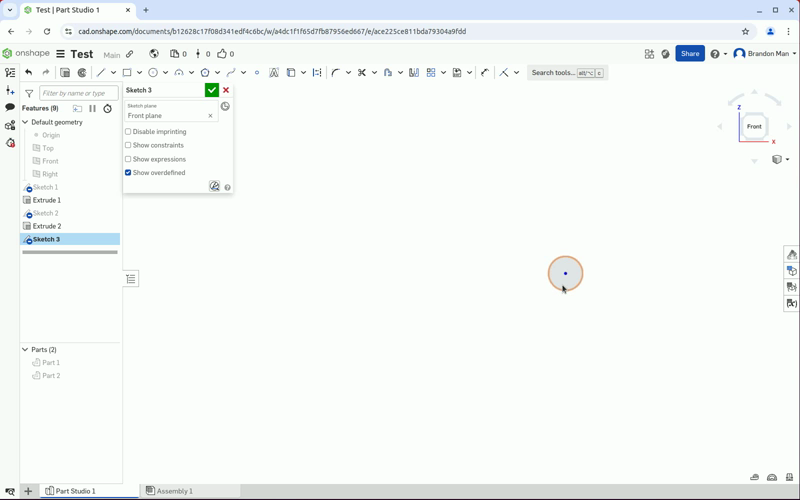
scroll(6)
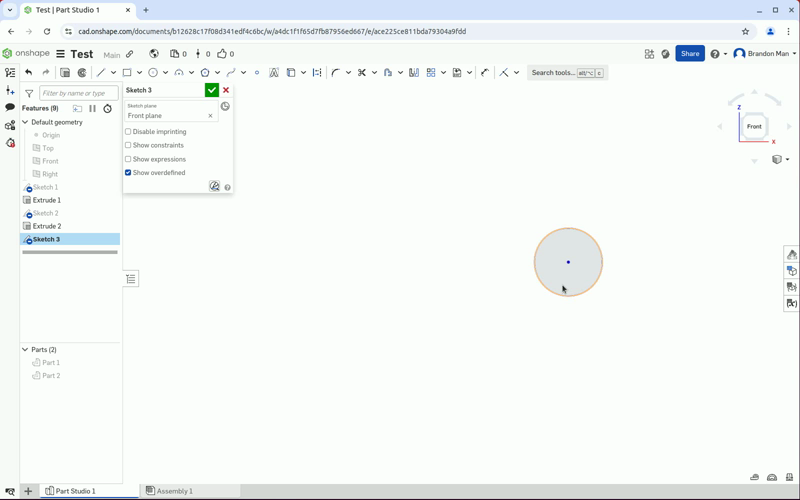
click(562, 284)
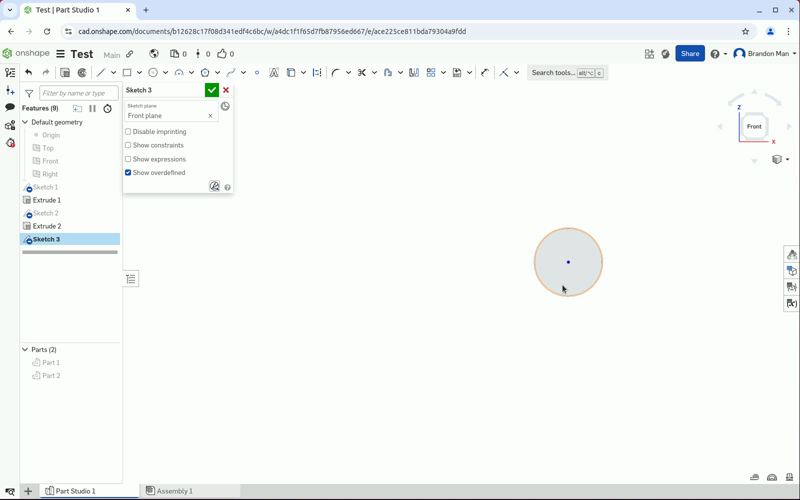
scroll(-6)
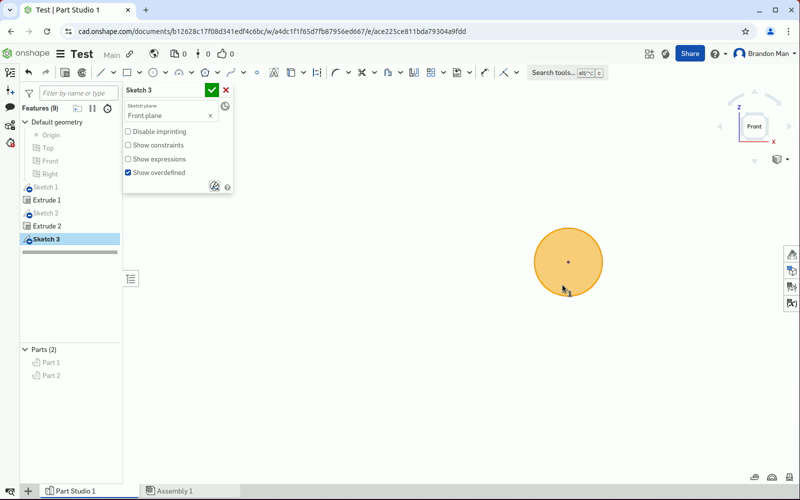
scroll(-6)
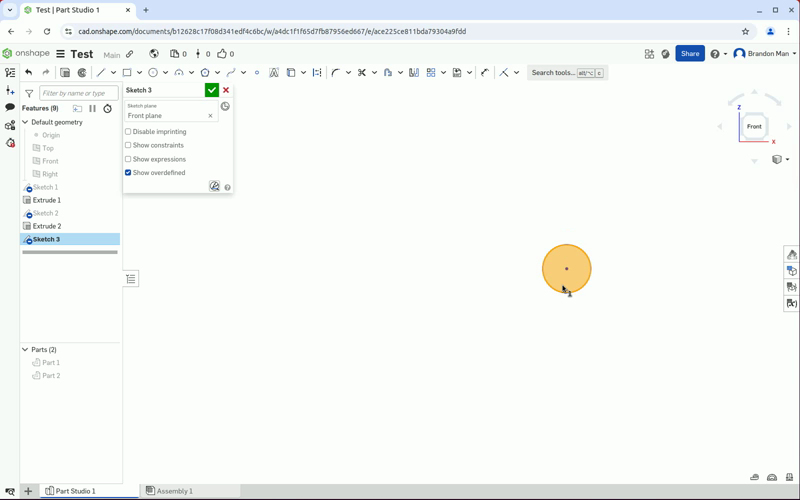
scroll(-6)
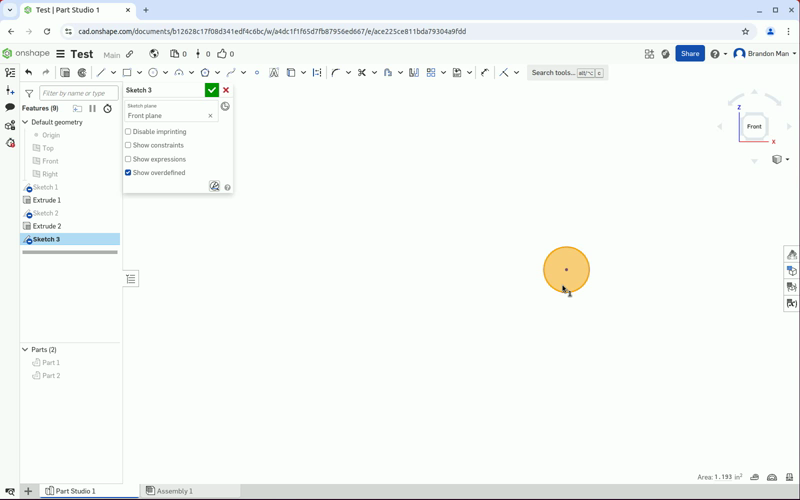
scroll(-6)
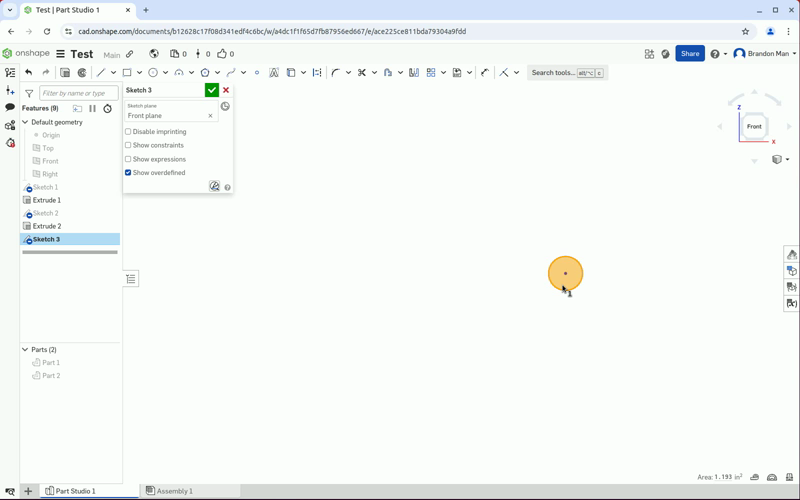
scroll(-6)
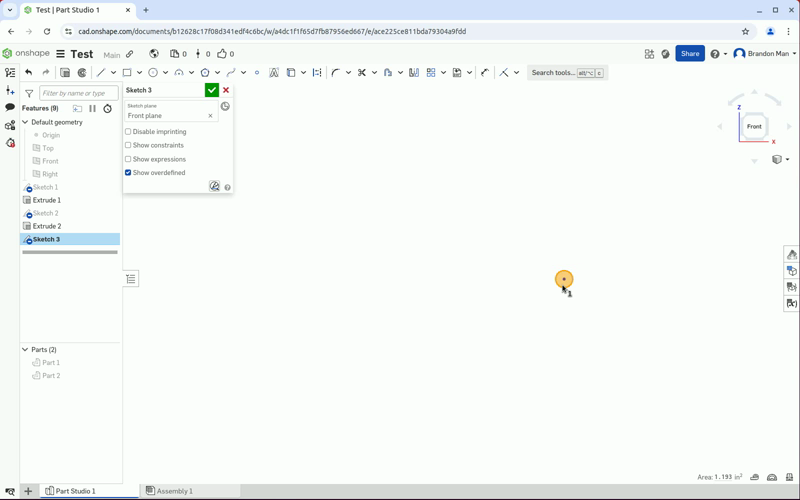
scroll(-6)
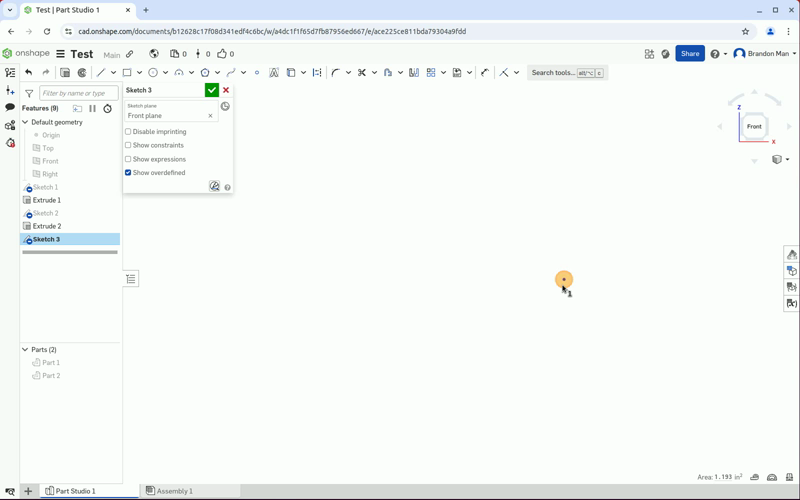
scroll(-6)
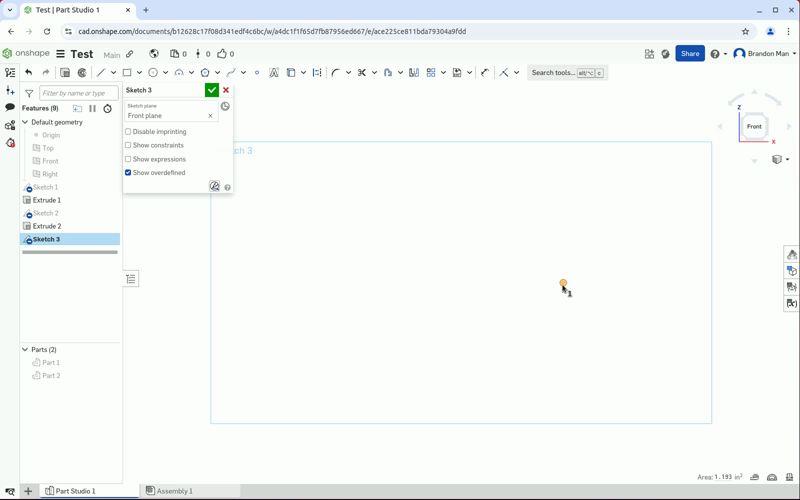
mouse_move(73, 352)
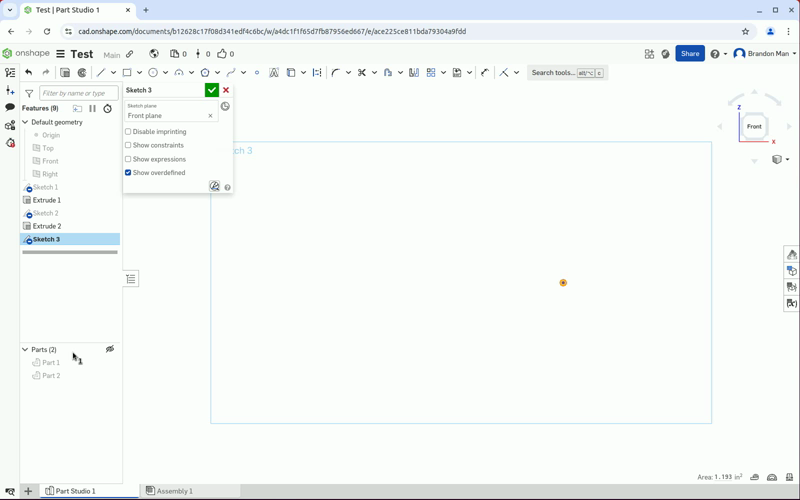
key(shift+y)
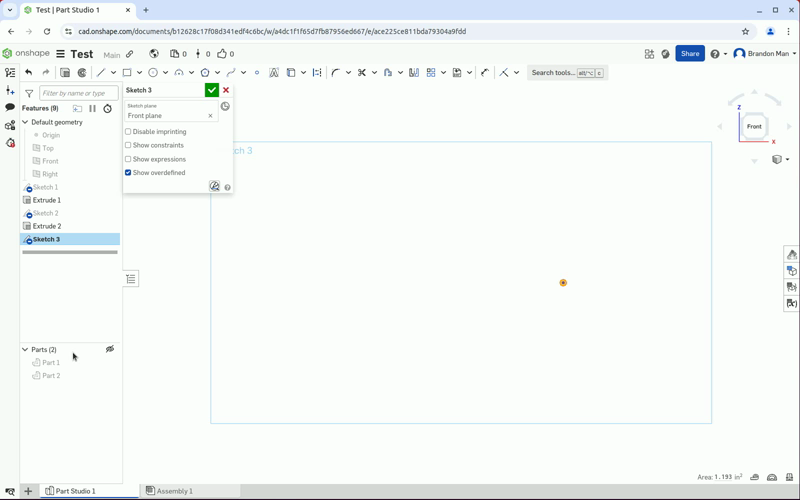
key(shift+e)
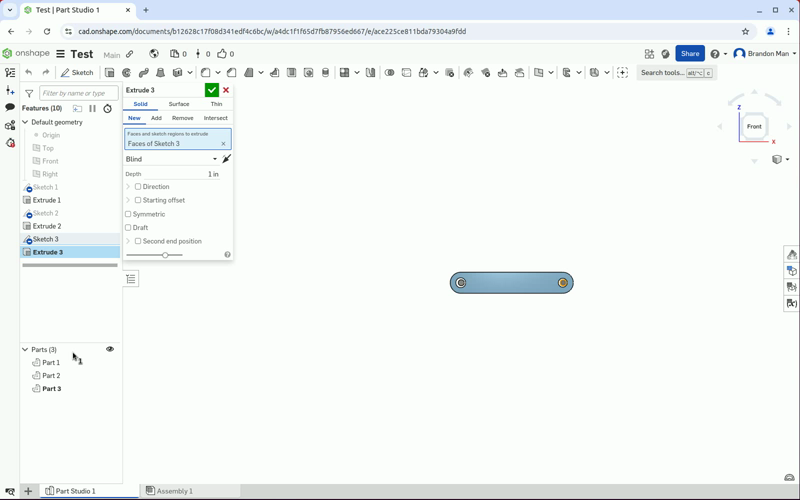
mouse_move(143, 106)
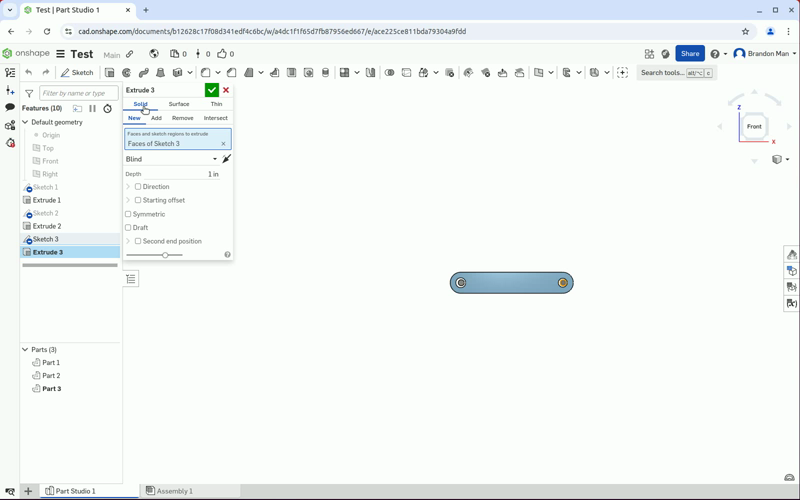
click(143, 106)
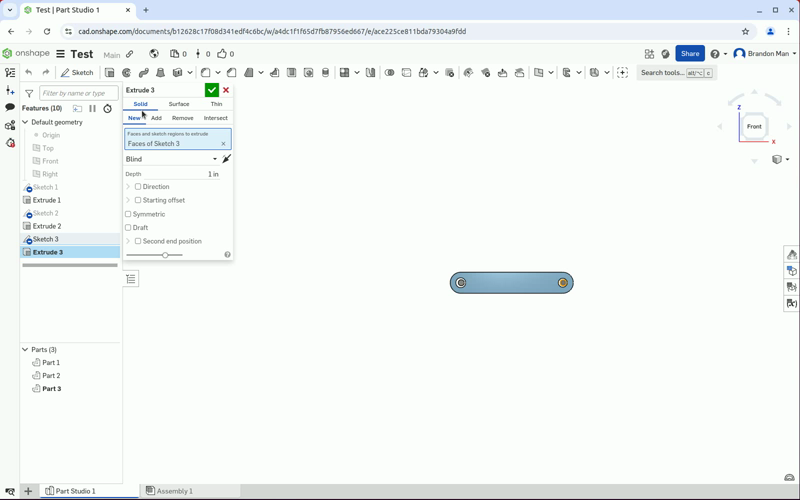
mouse_move(137, 120)
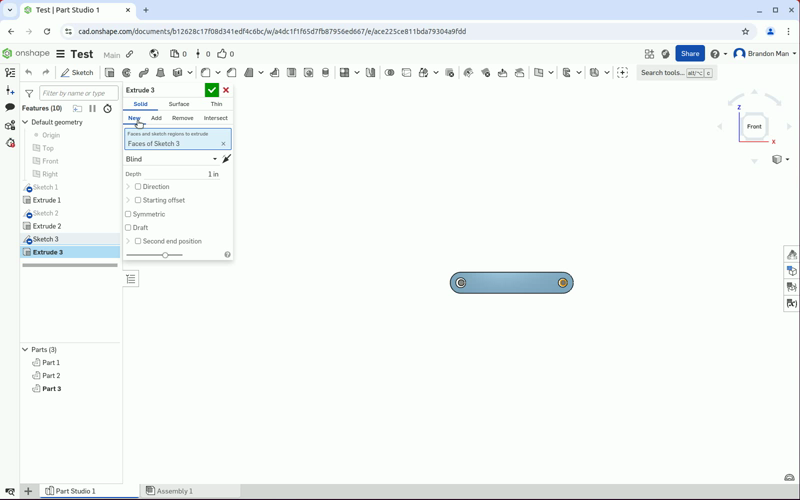
click(137, 120)
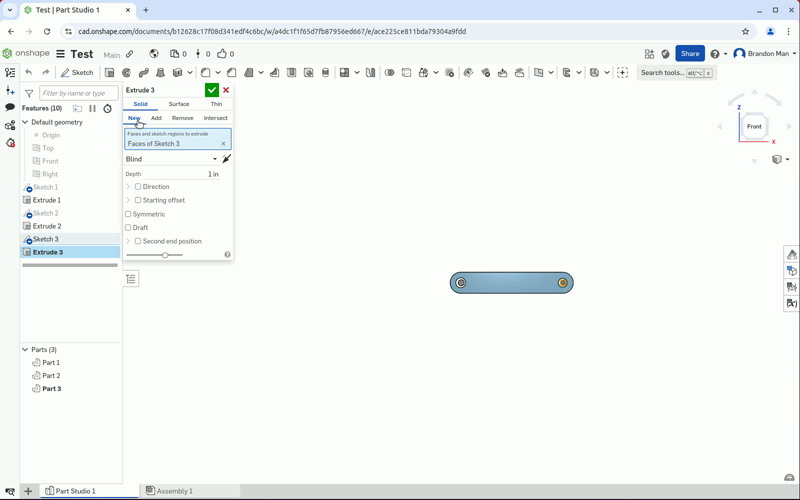
key(tab, 4)
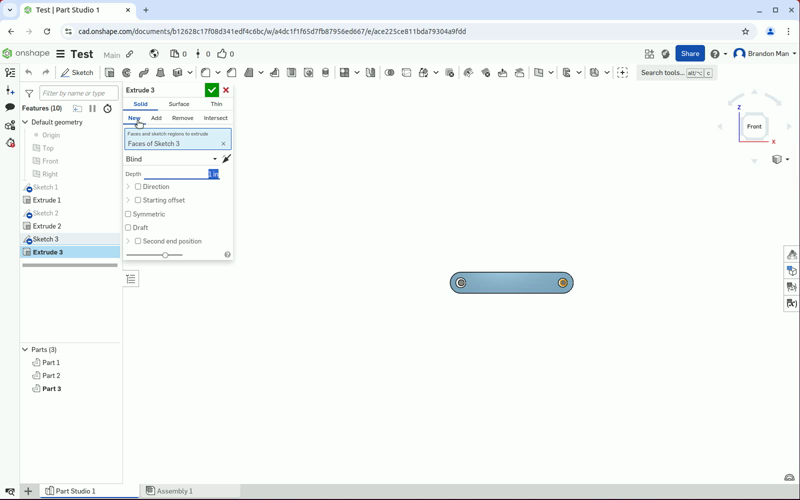
text(1.685)
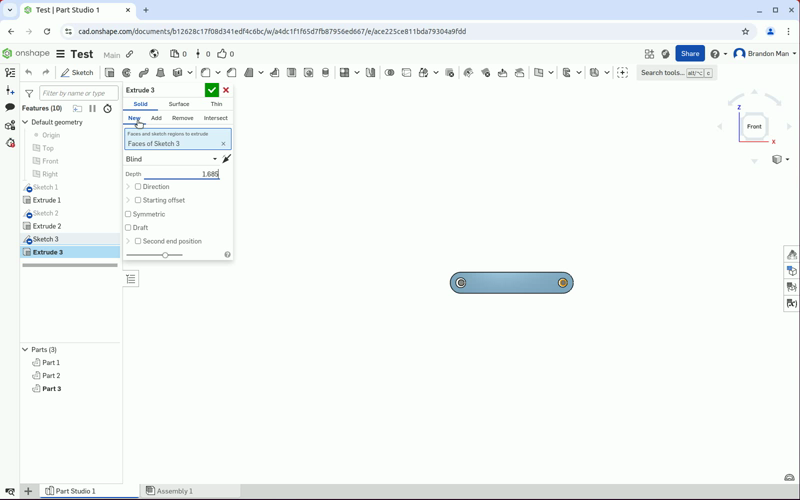
key(enter)
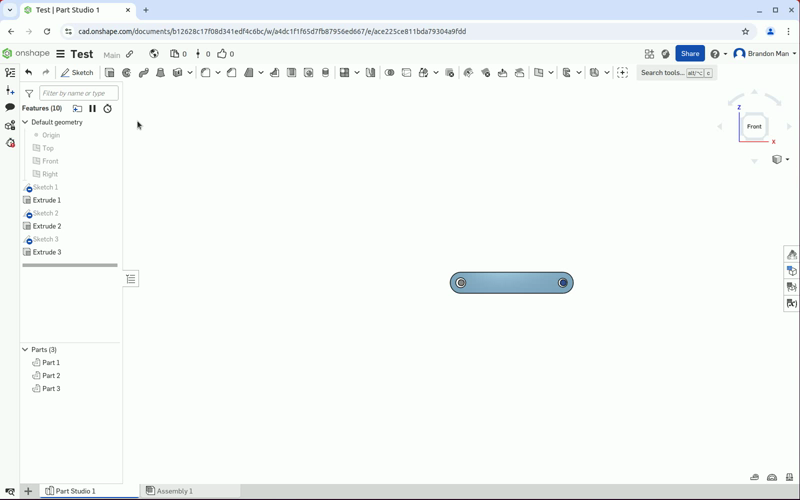
key(shift+h)
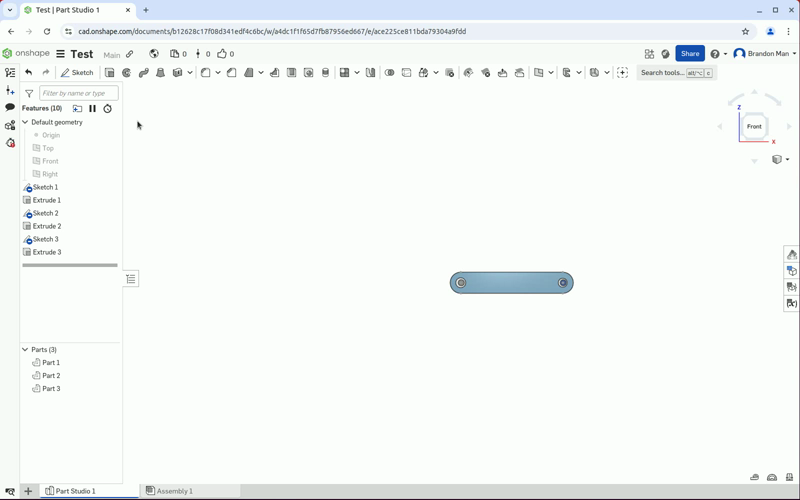
key(shift+h)
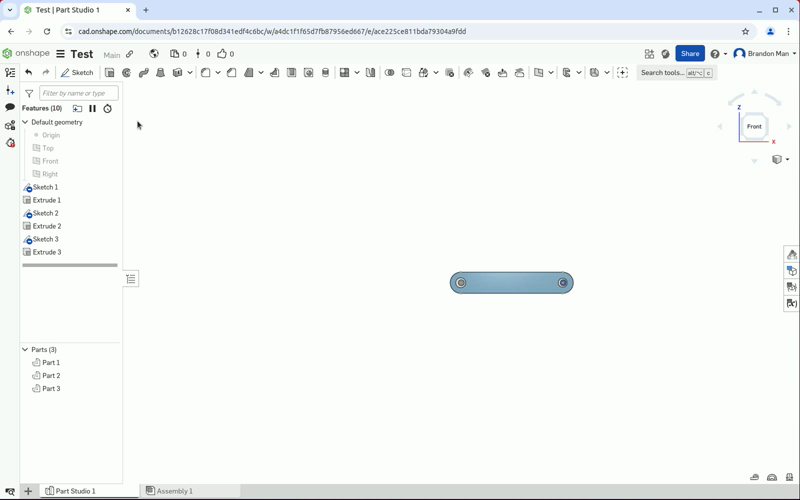
key(shift+7)
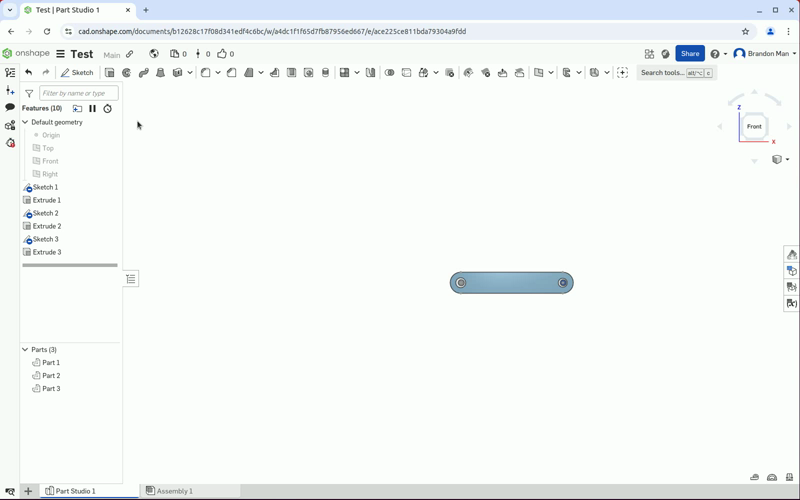
key(left, 2)
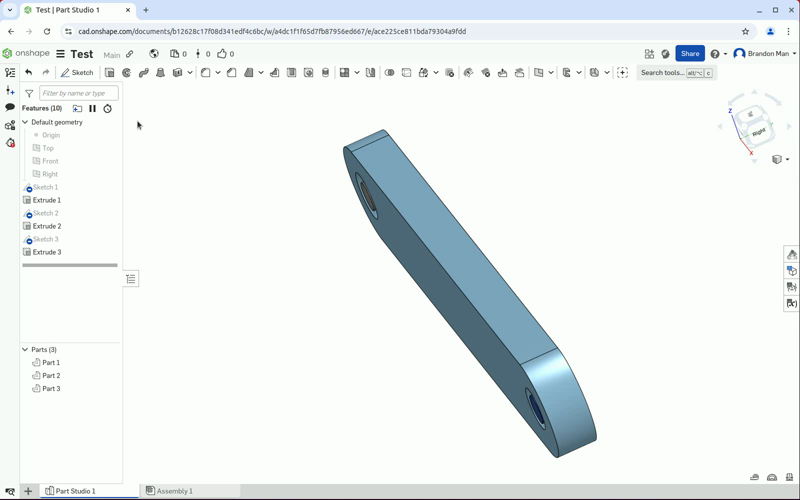
key(down, 2)
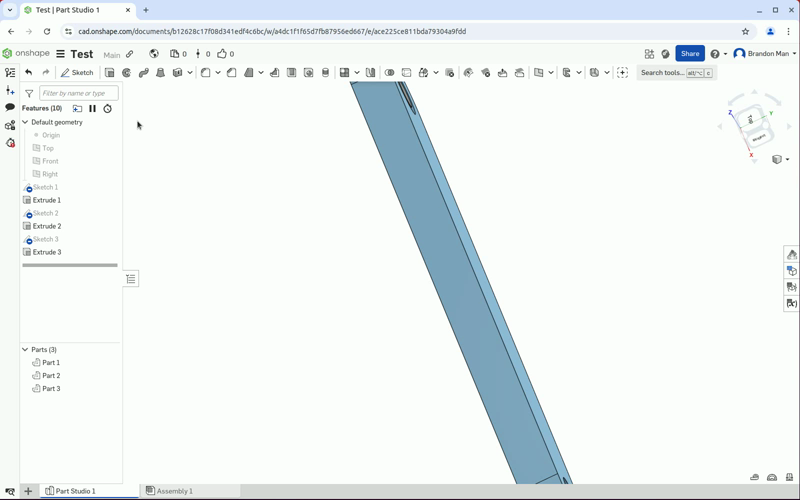
key(up, 2)
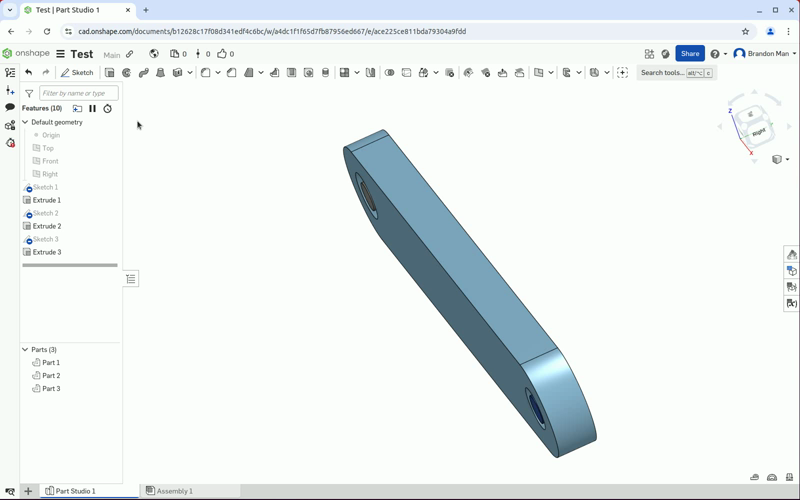
key(right, 2)
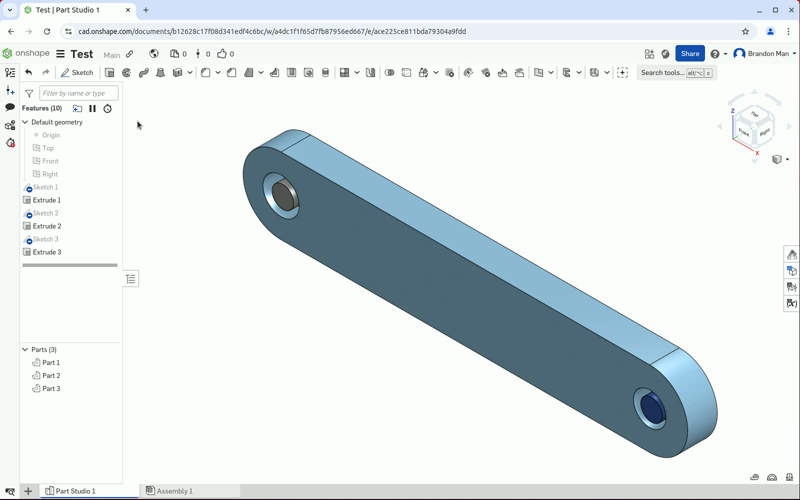
mouse_move(73, 189)
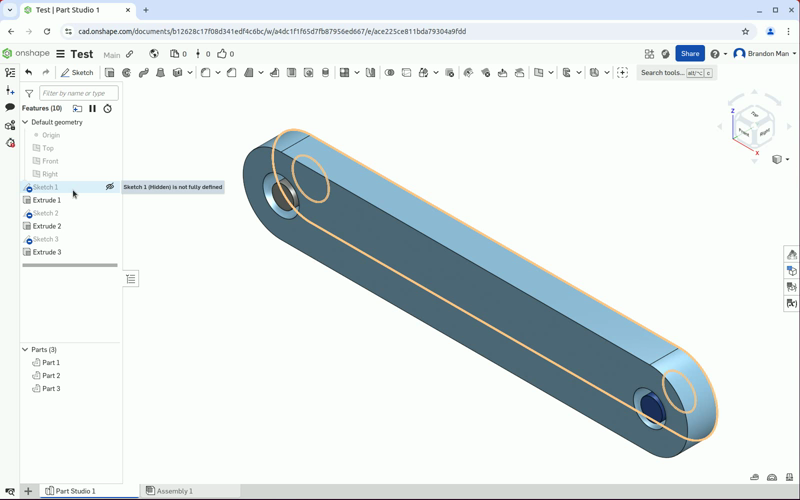
click(73, 189)